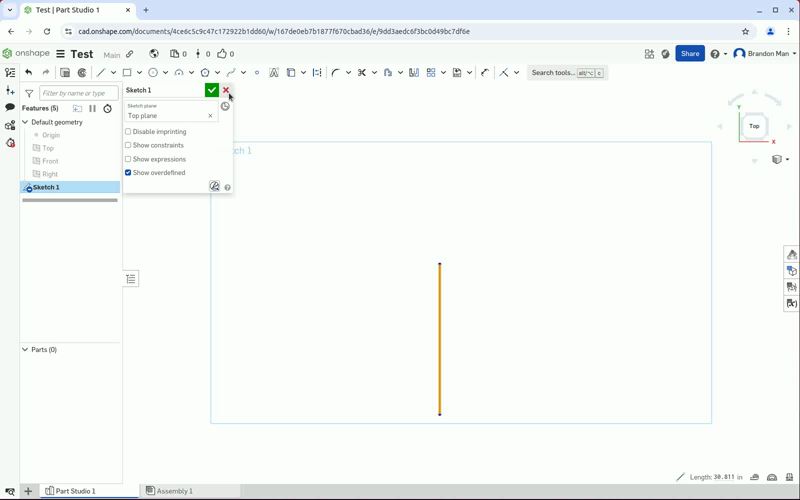
key(shift+h)
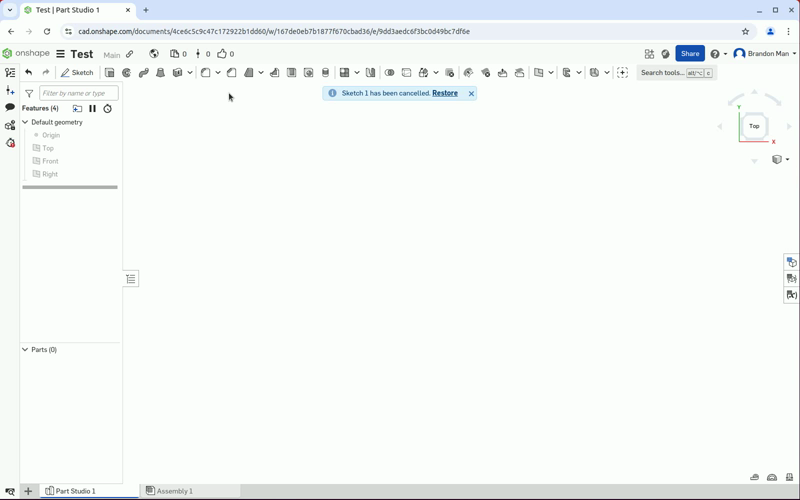
mouse_move(73, 352)
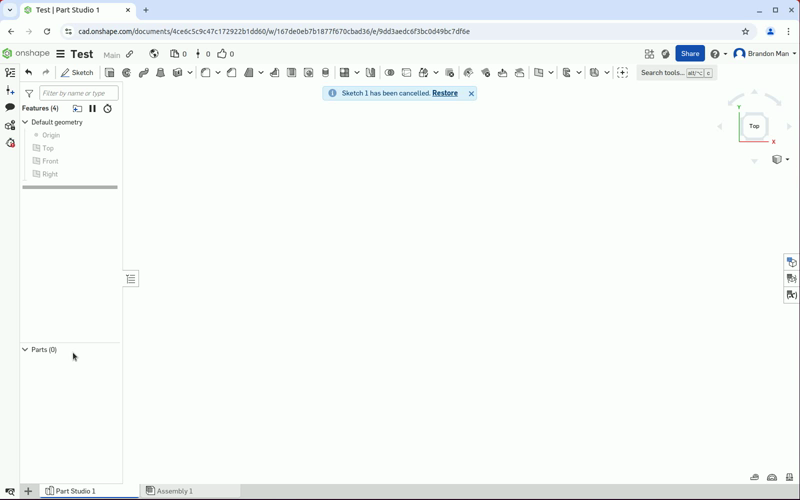
key(y)
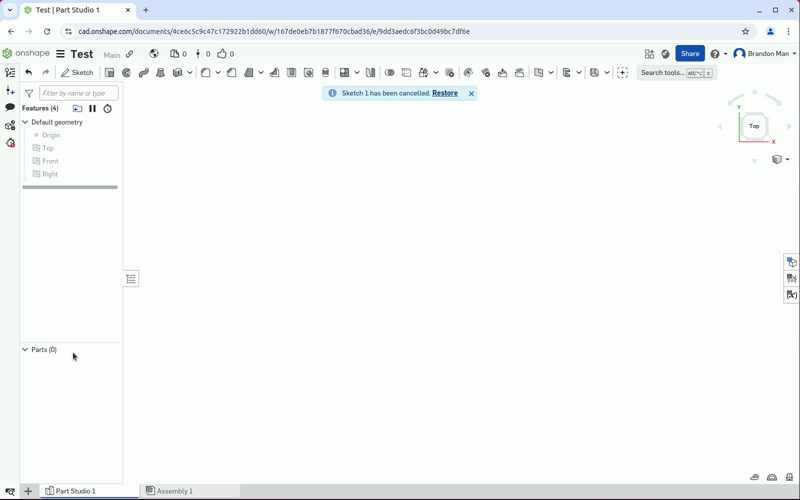
key(shift+p)
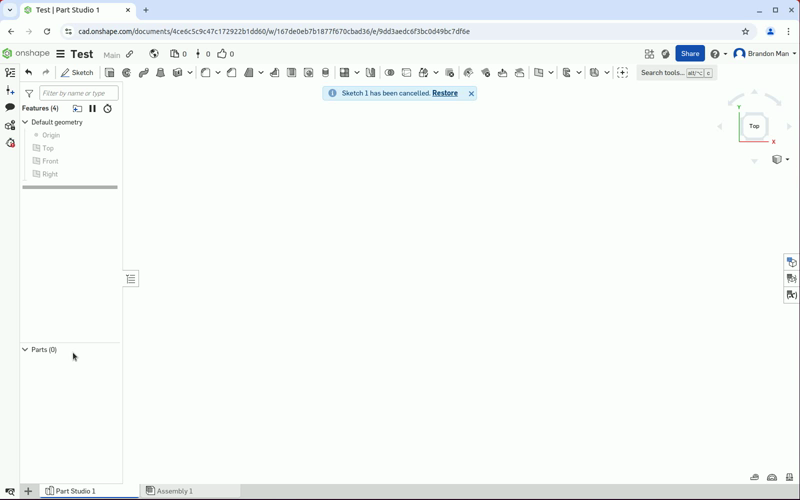
key(space)
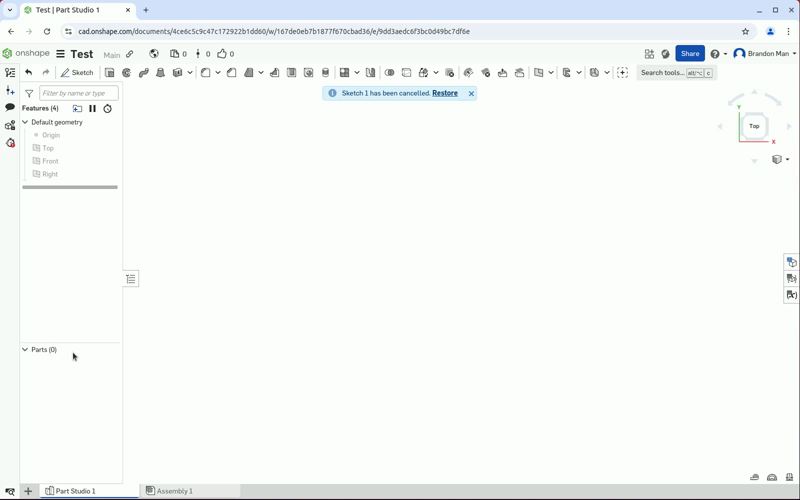
key_down(shift)
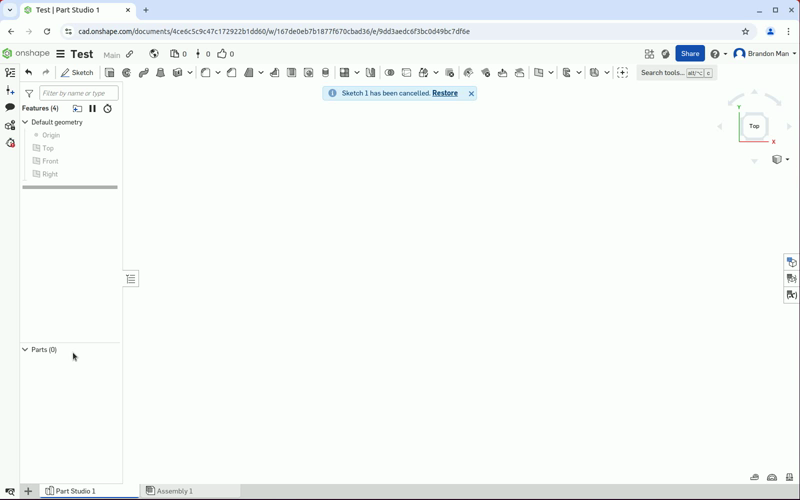
key(up)
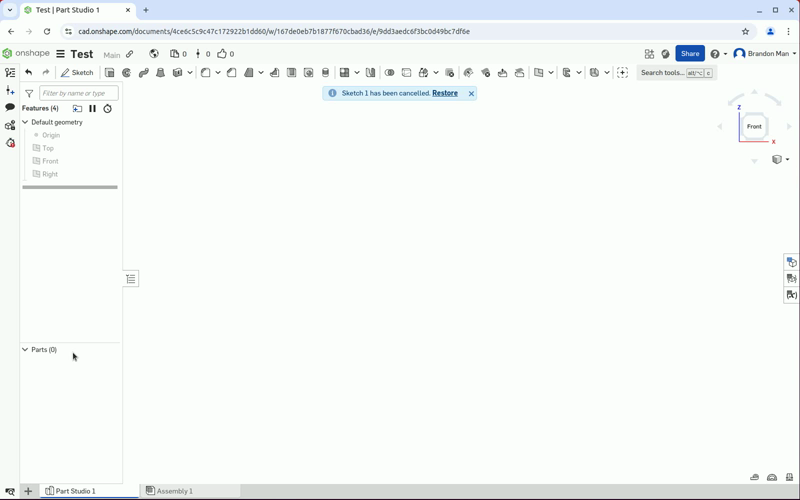
key_up(shift)
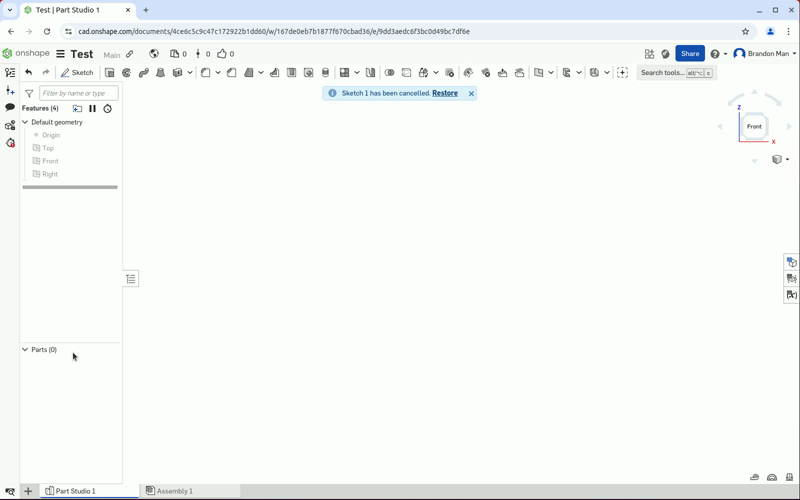
mouse_move(73, 352)
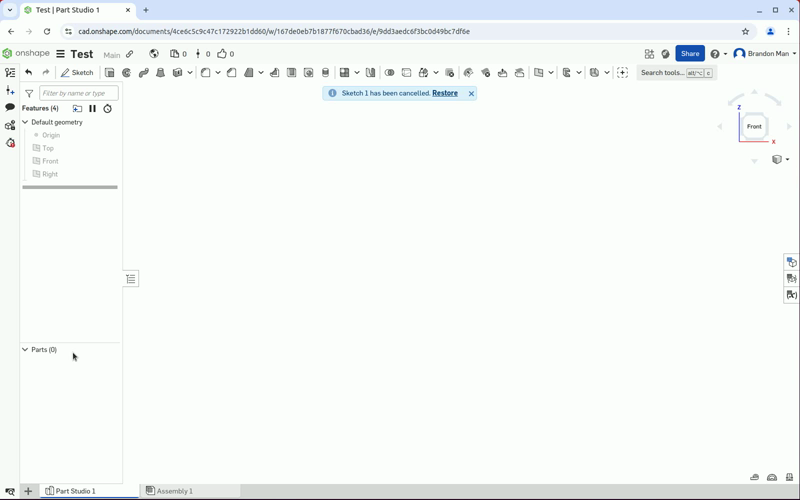
key(shift+y)
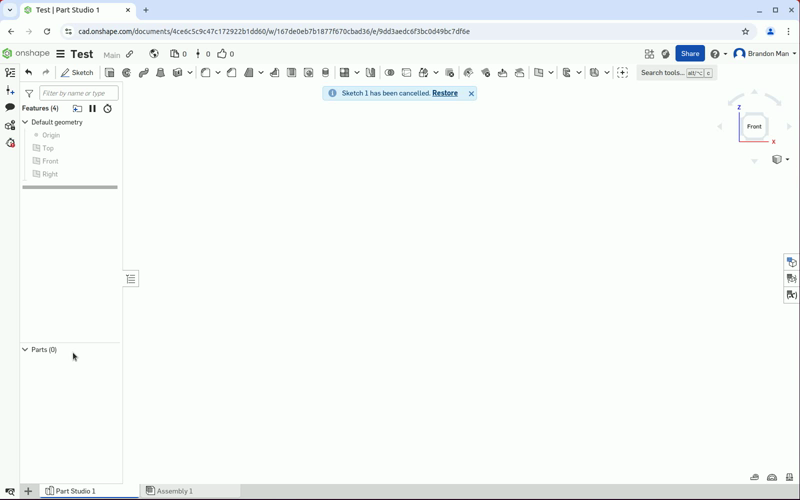
key(shift+s)
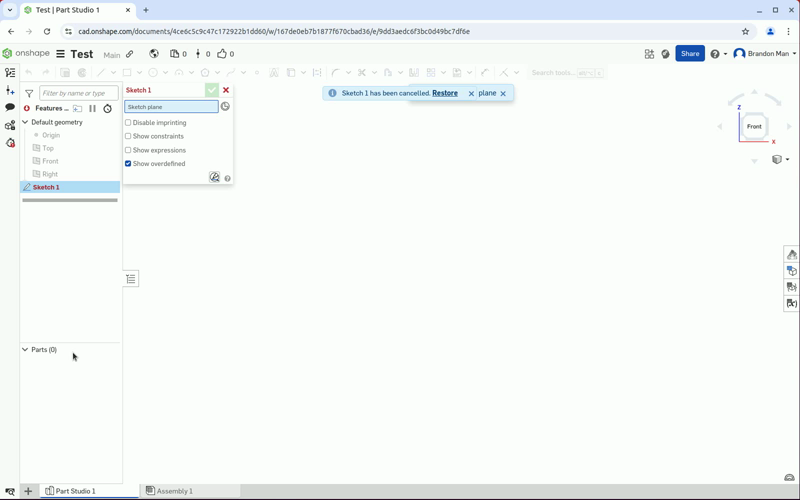
mouse_move(73, 163)
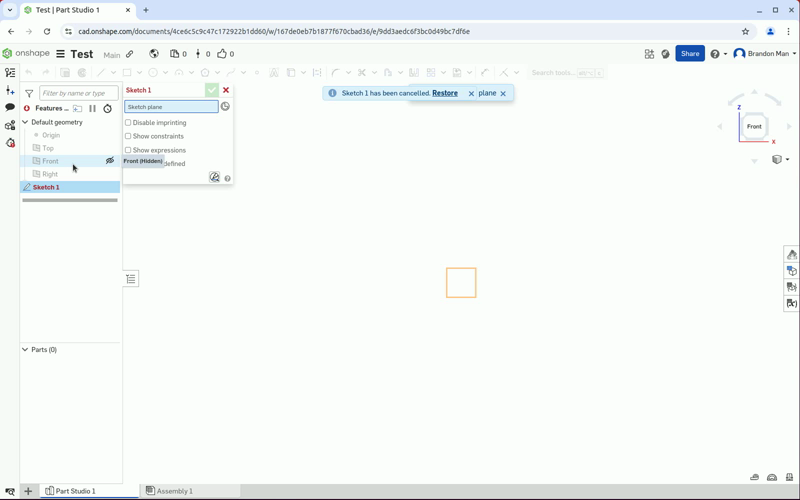
click(73, 163)
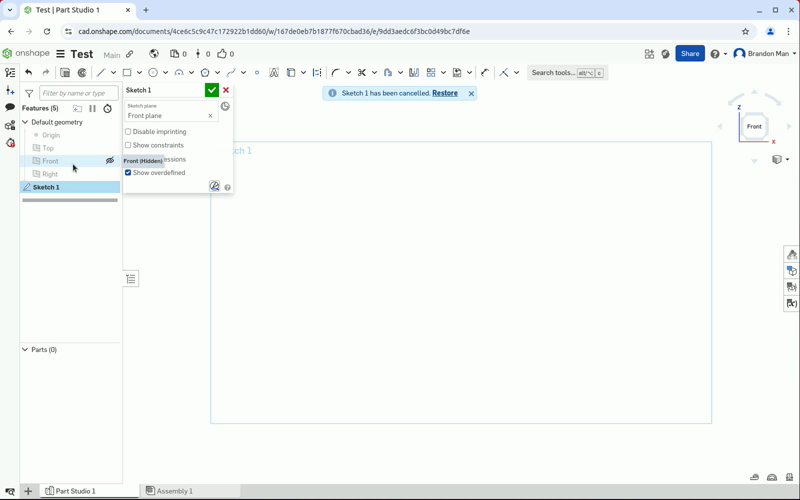
mouse_move(73, 352)
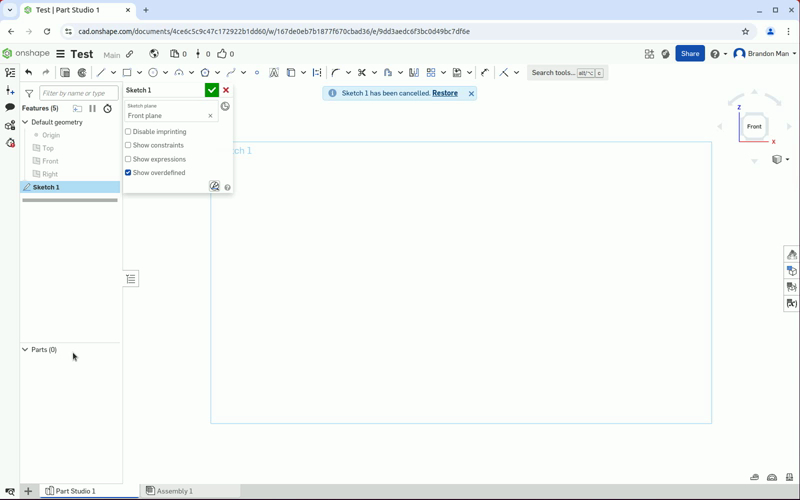
key(y)
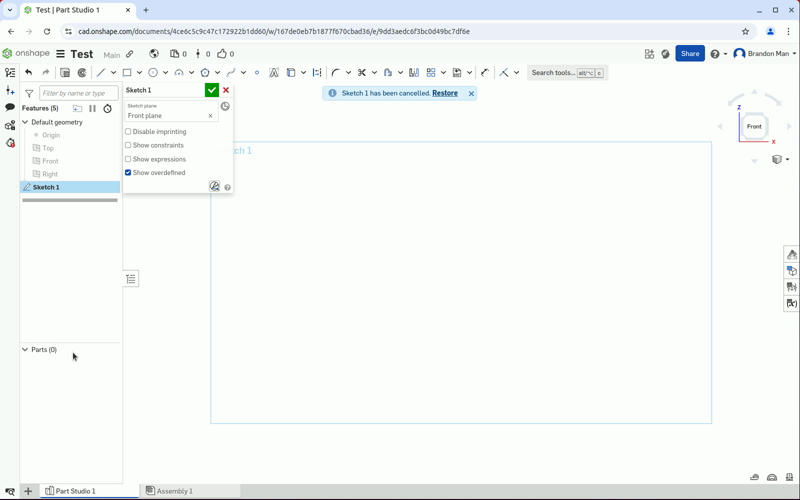
key(l)
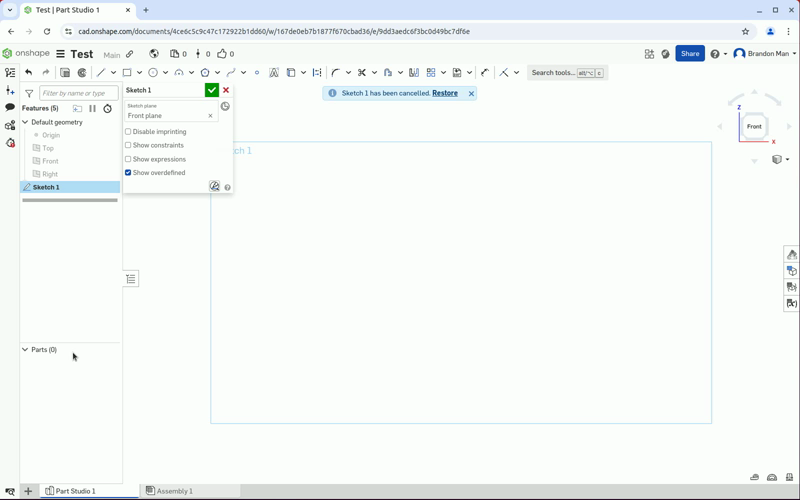
key_down(shift)
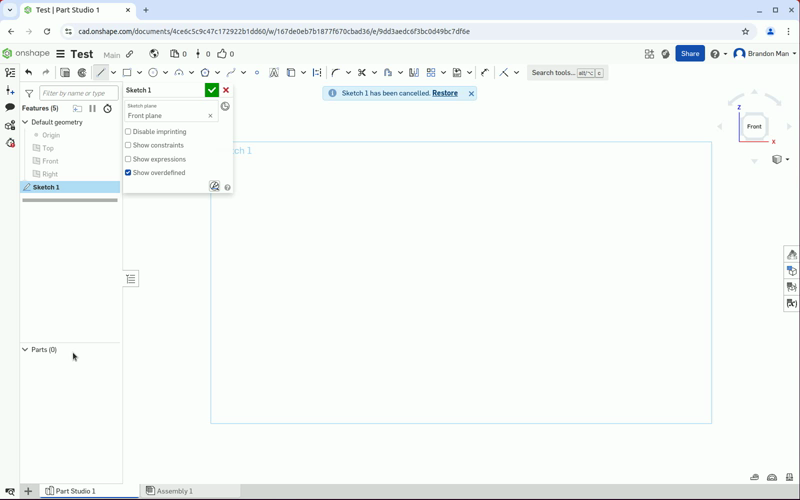
mouse_move(411, 345)
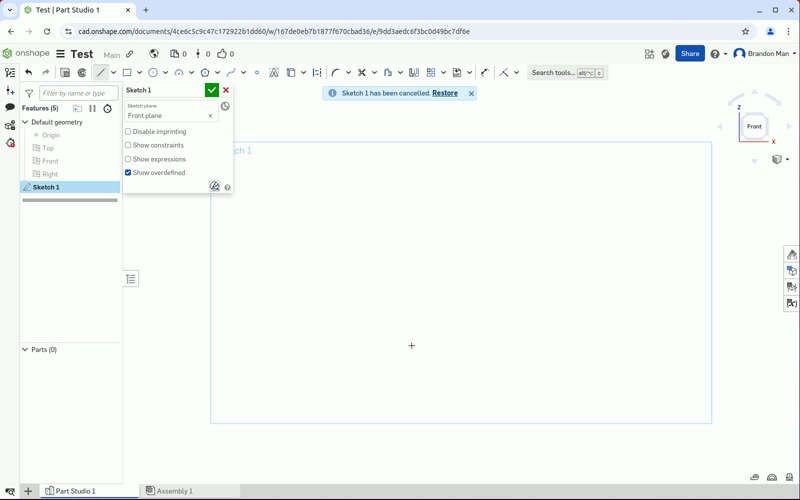
click(411, 345)
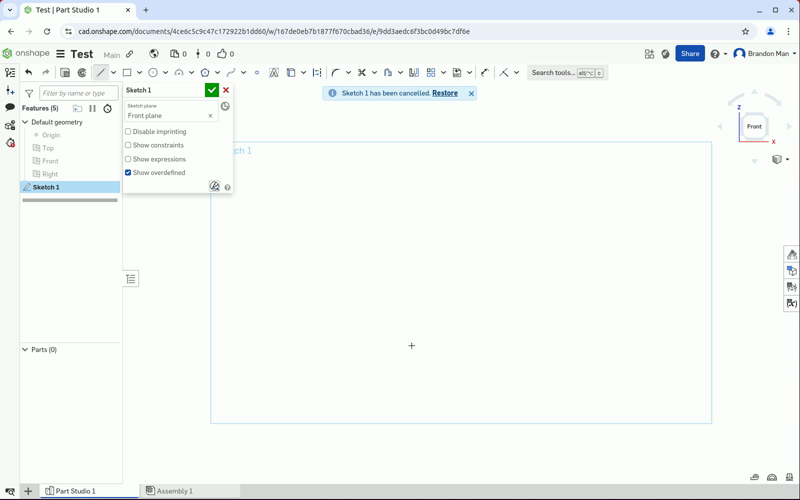
key_up(shift)
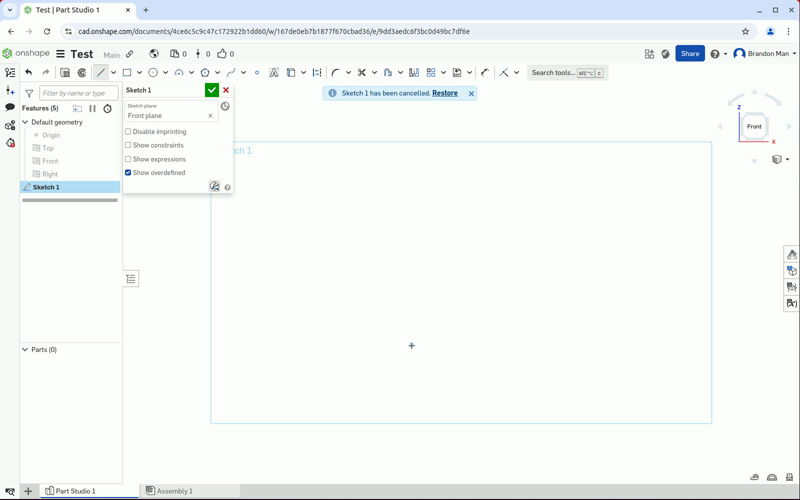
key_down(shift)
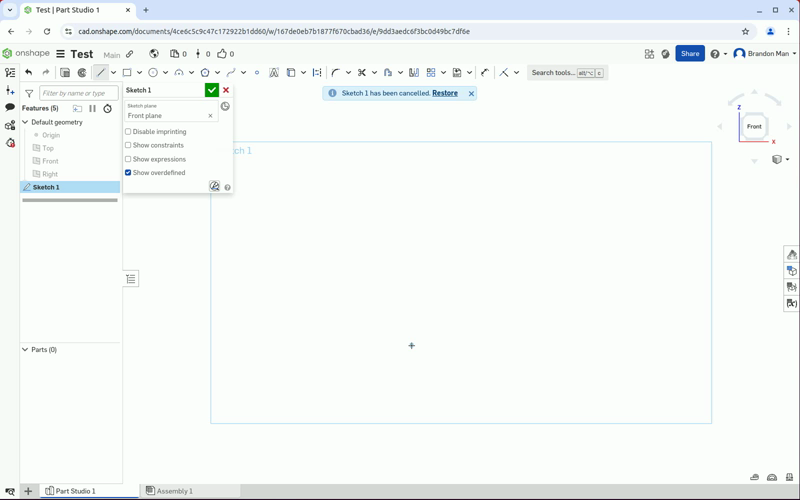
mouse_move(531, 345)
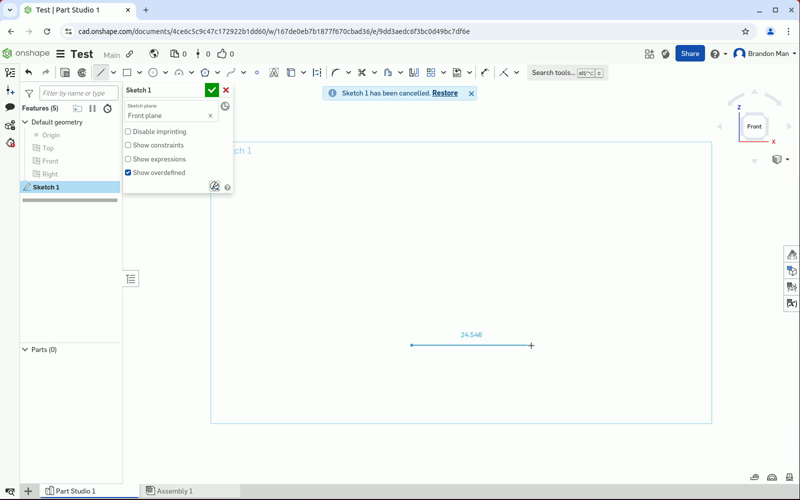
click(531, 345)
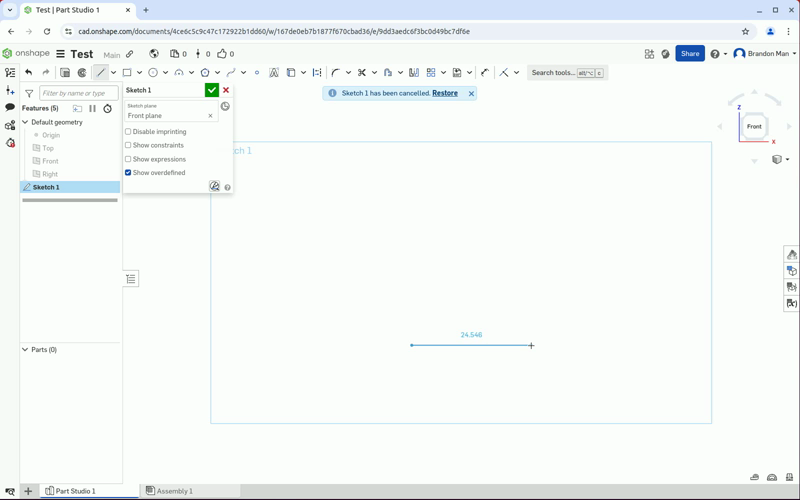
key_up(shift)
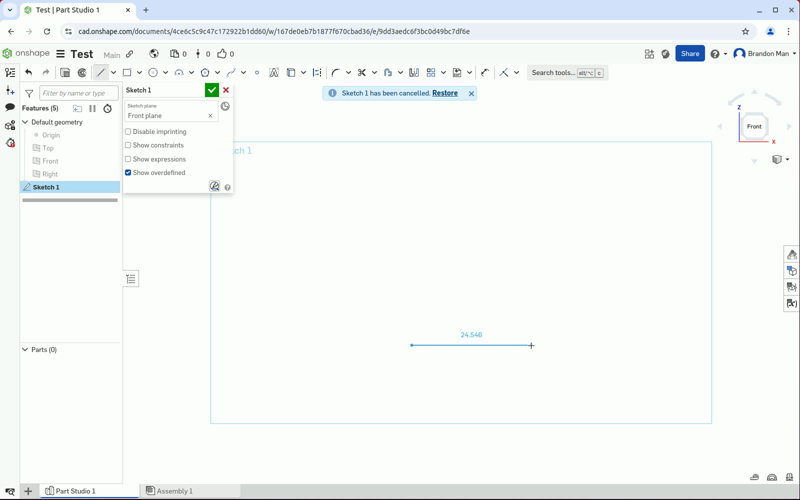
key_down(shift)
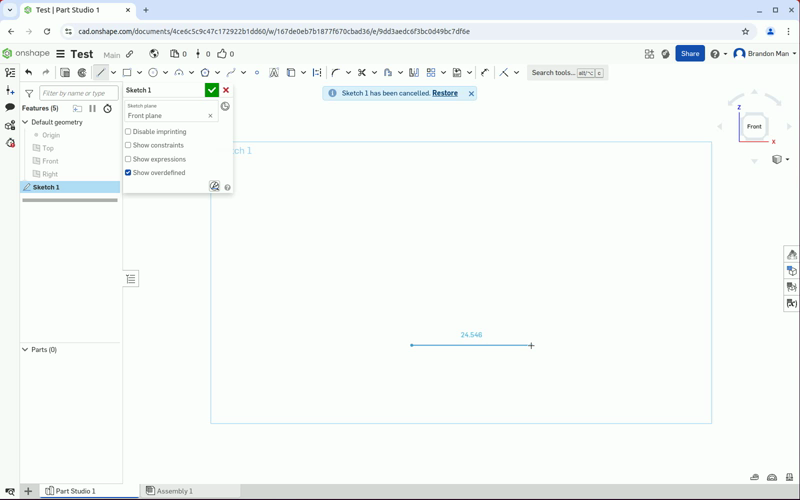
mouse_move(531, 225)
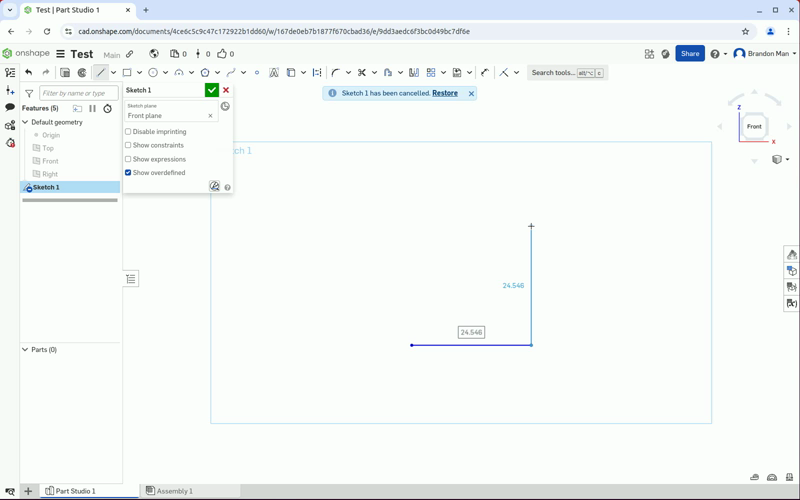
click(531, 225)
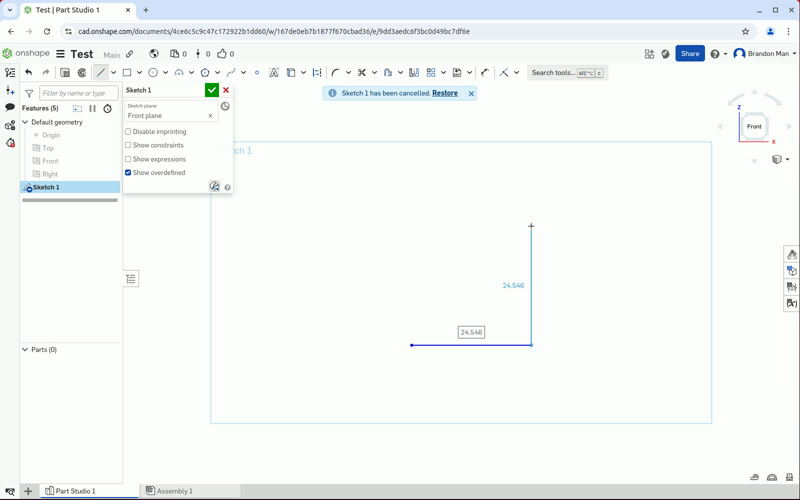
key_up(shift)
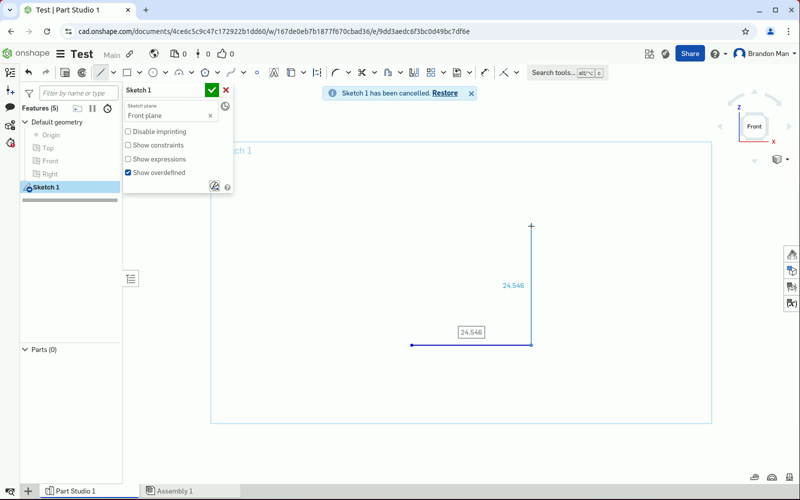
key_down(shift)
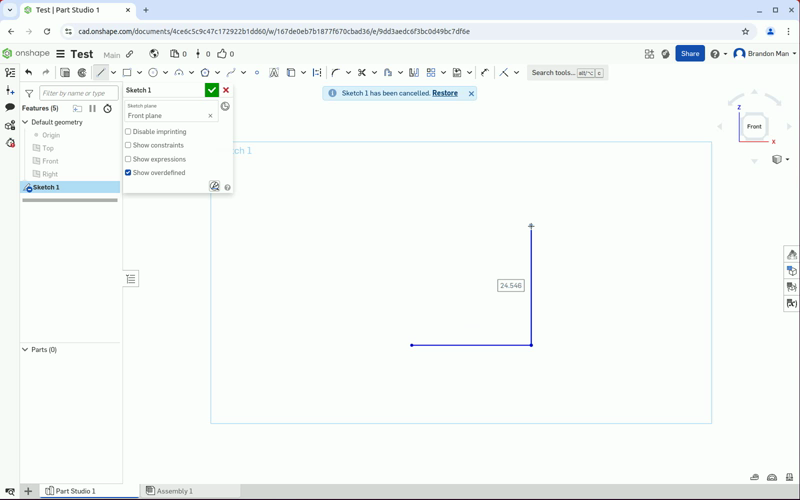
mouse_move(411, 225)
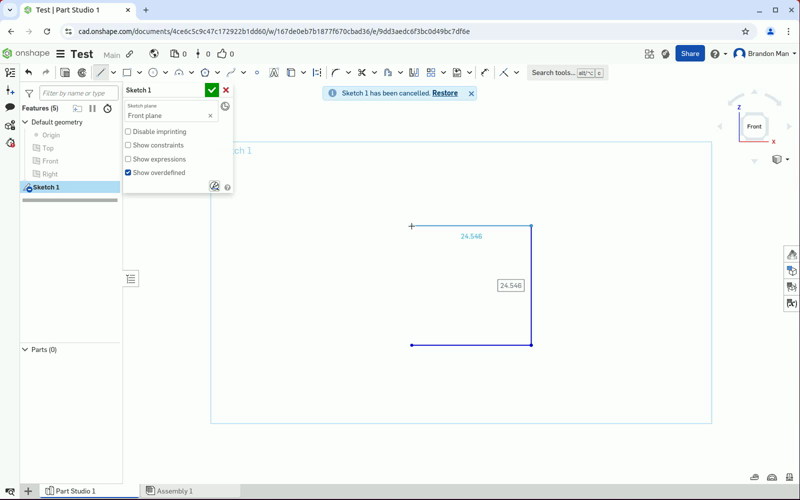
click(411, 225)
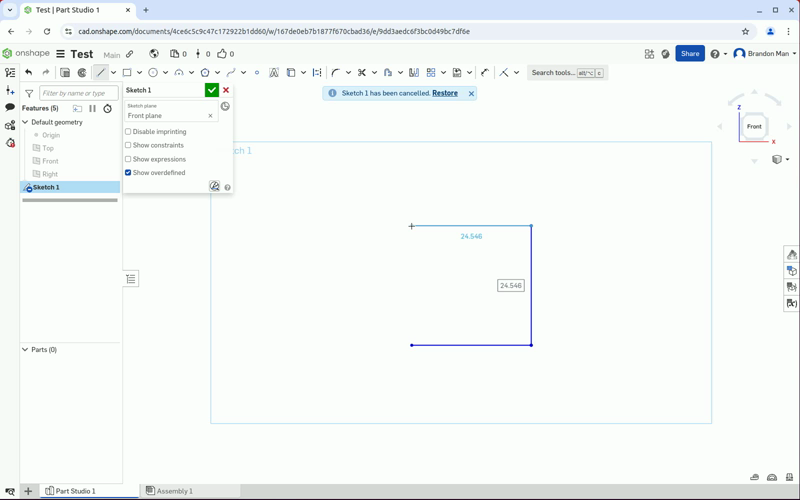
key_up(shift)
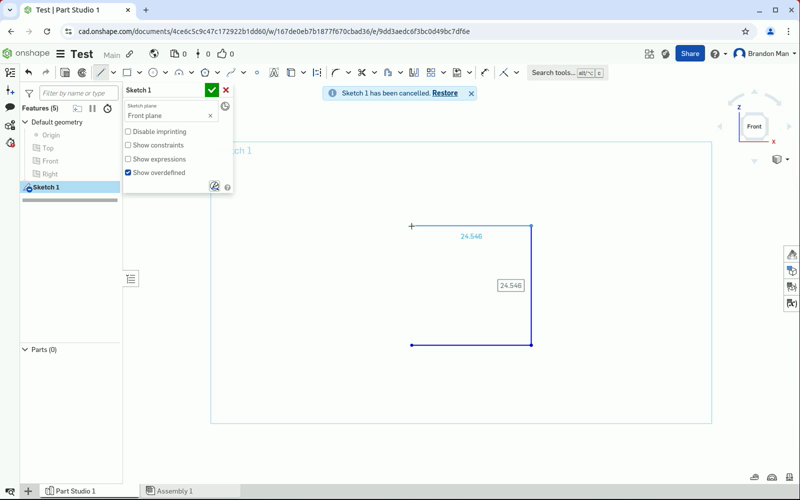
key_down(shift)
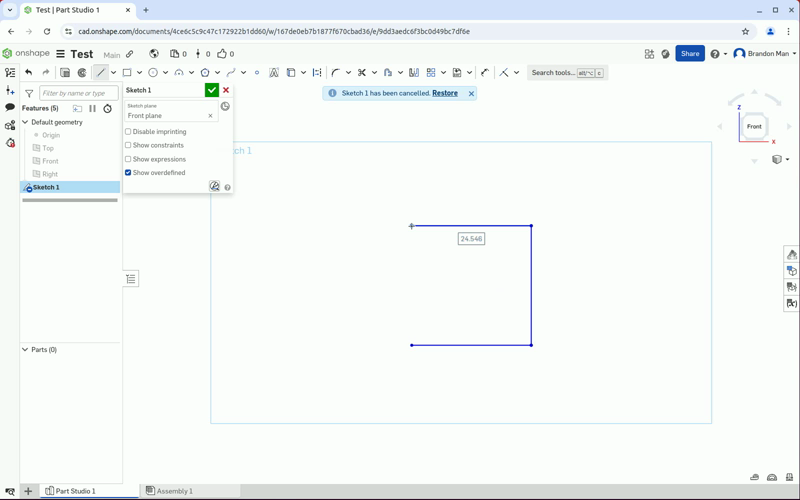
mouse_move(411, 345)
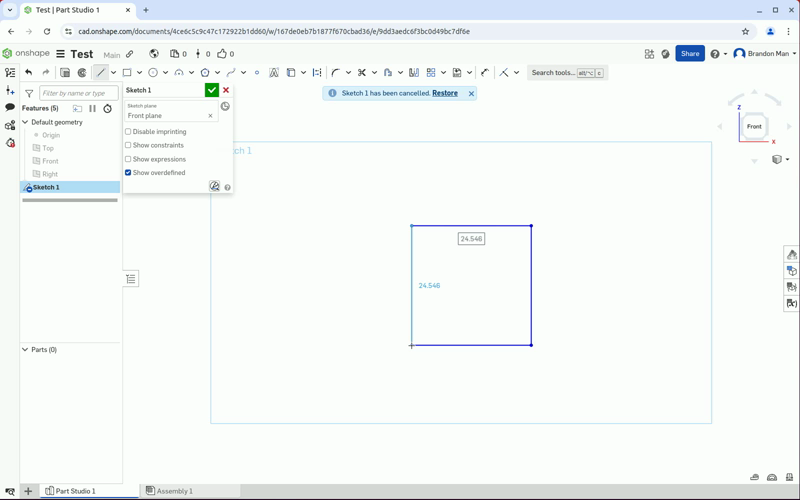
key_up(shift)
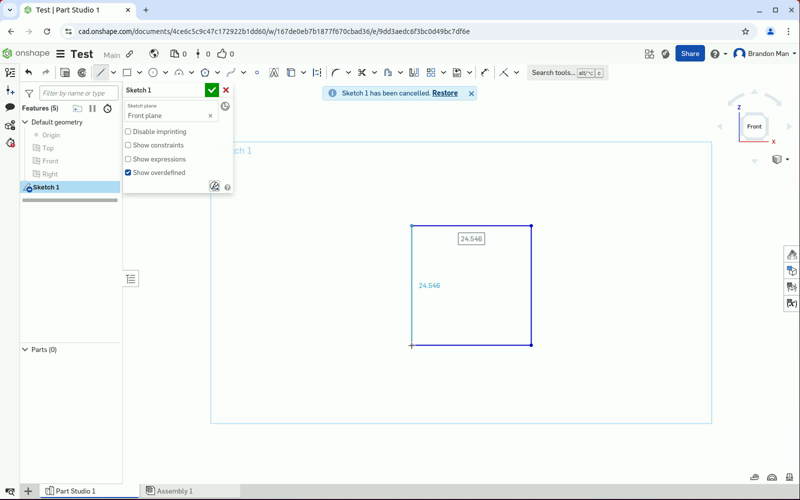
click(411, 345)
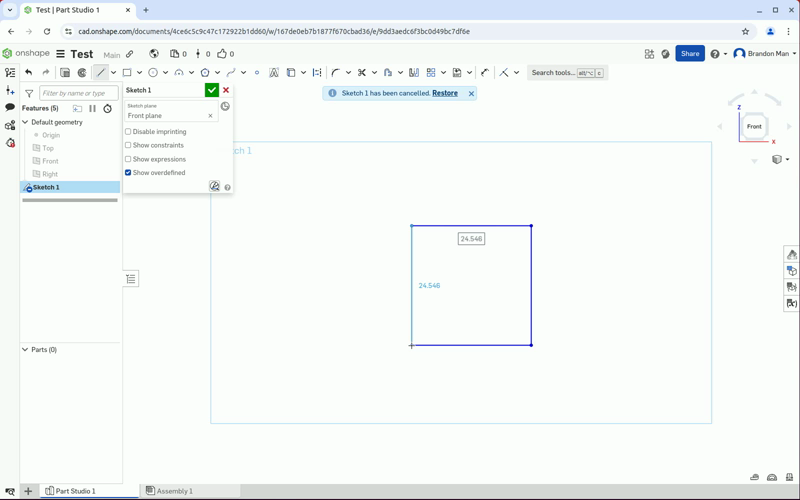
key(esc)
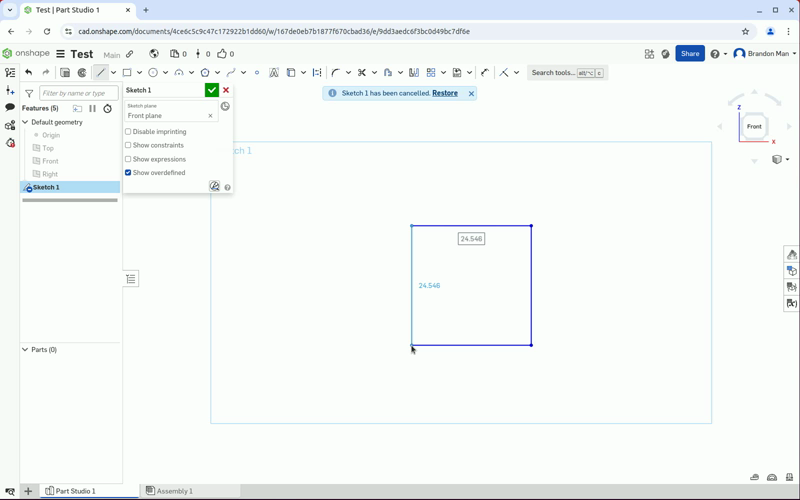
key(l)
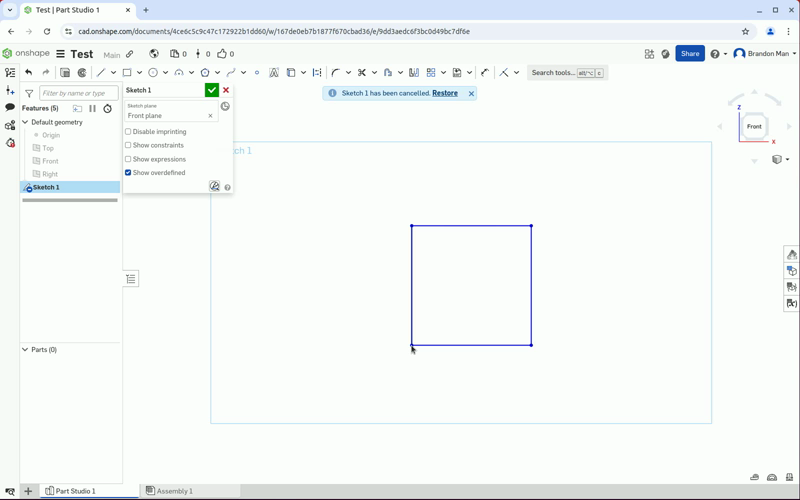
key_down(shift)
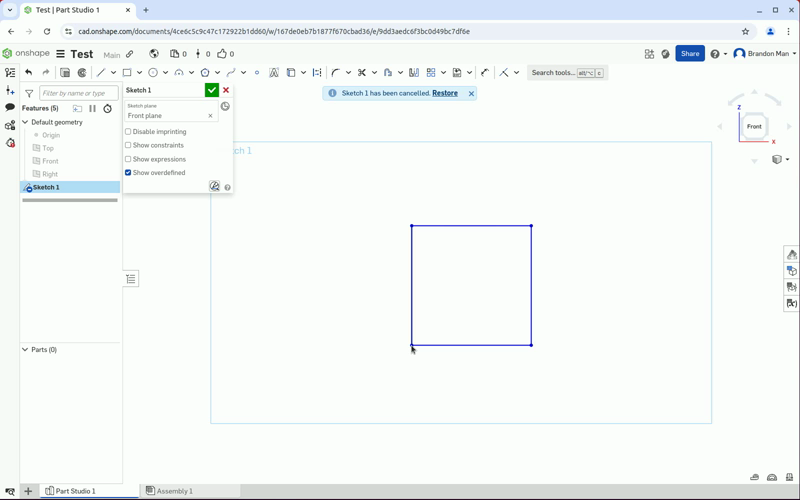
mouse_move(420, 336)
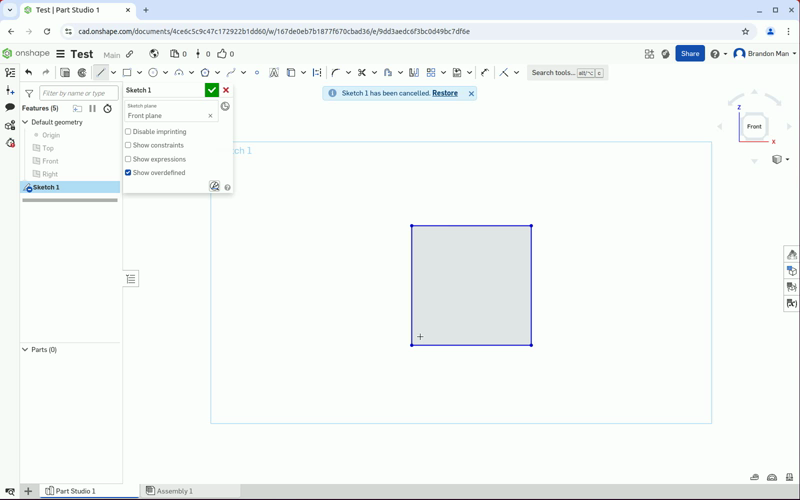
click(420, 336)
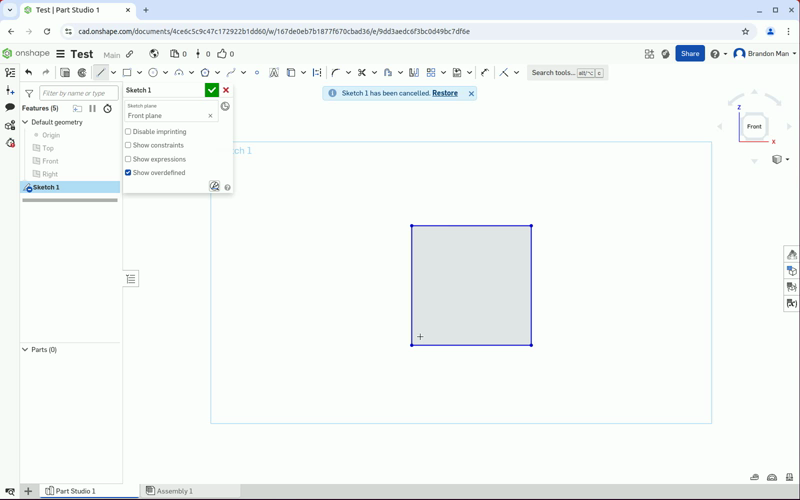
key_up(shift)
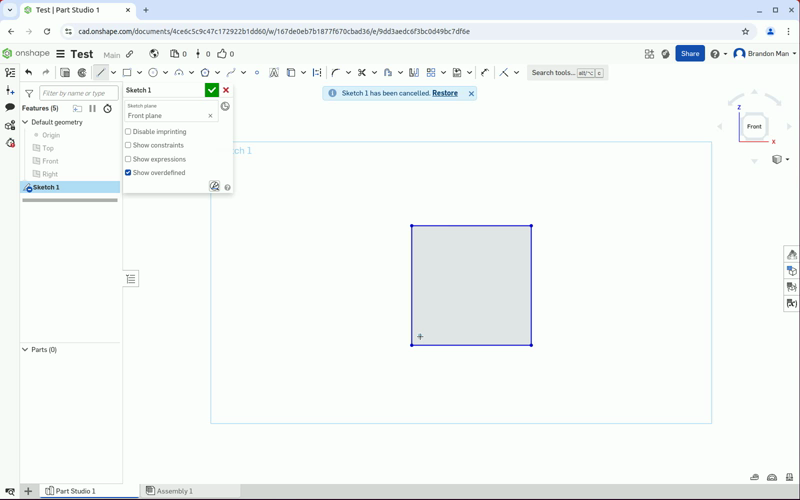
key_down(shift)
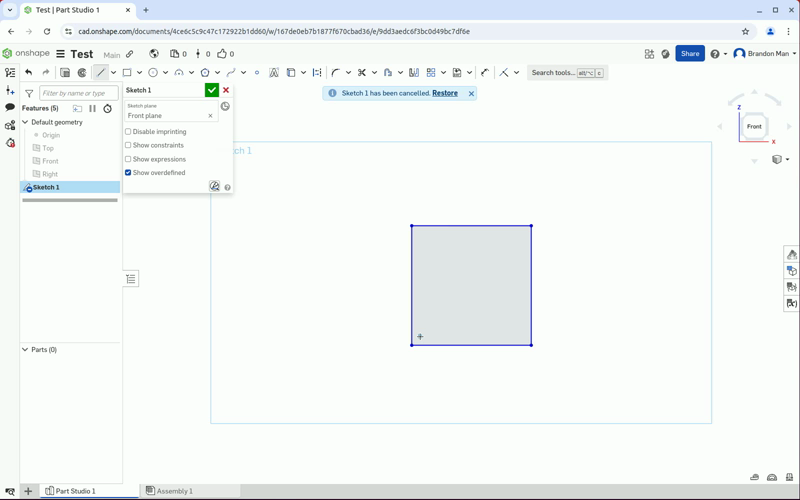
mouse_move(522, 336)
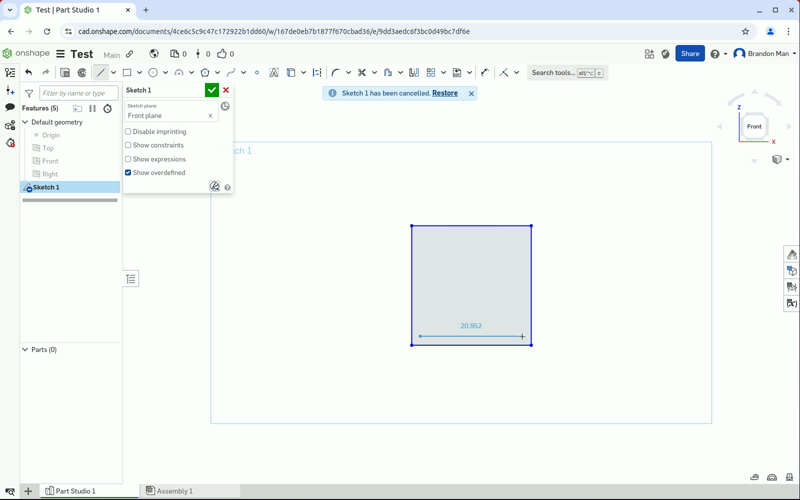
click(522, 336)
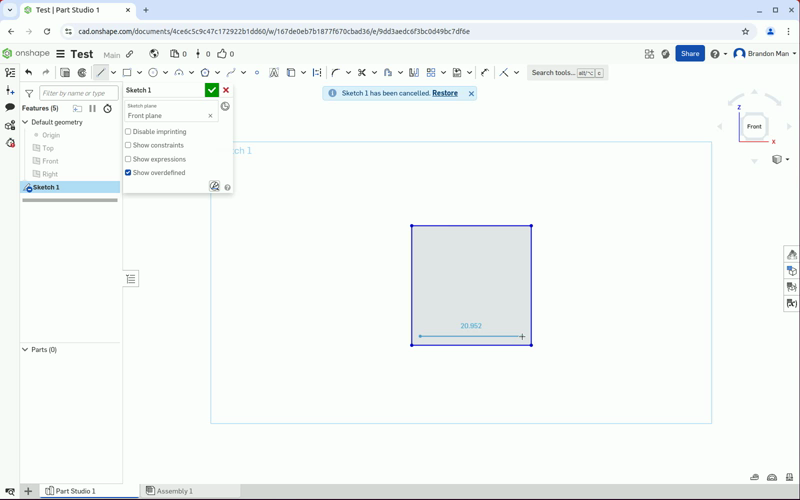
key_up(shift)
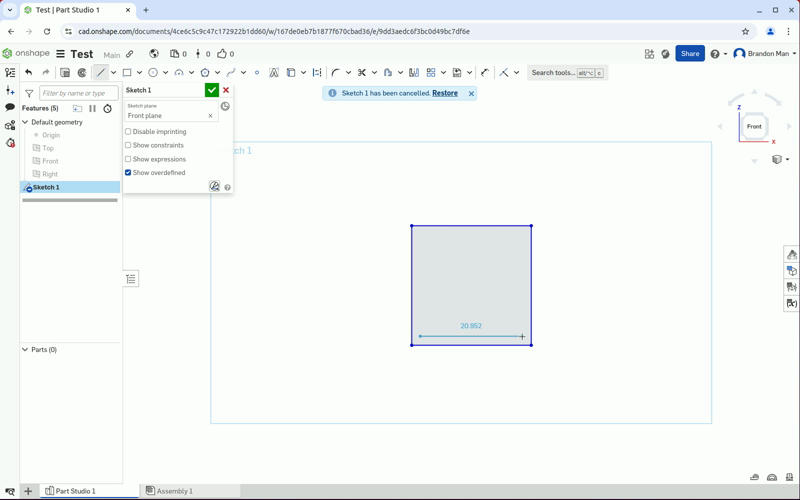
key_down(shift)
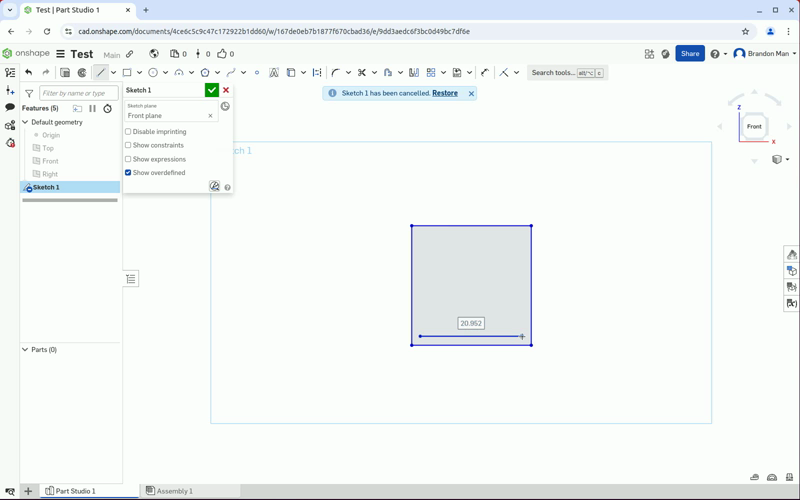
mouse_move(522, 234)
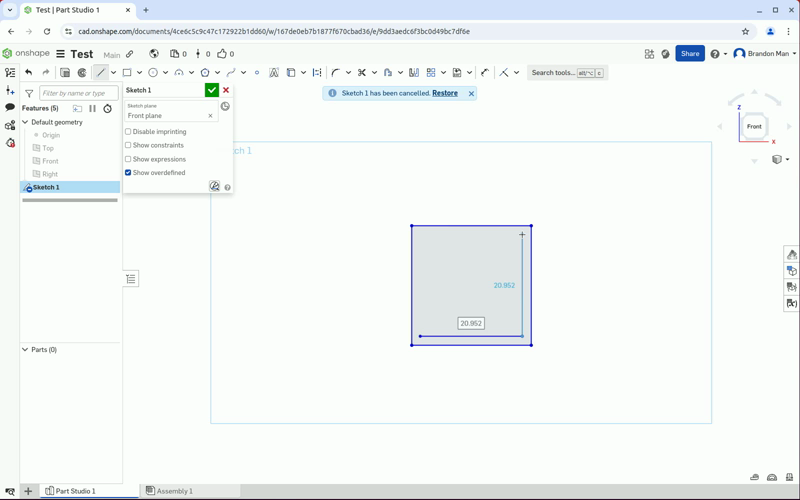
click(522, 234)
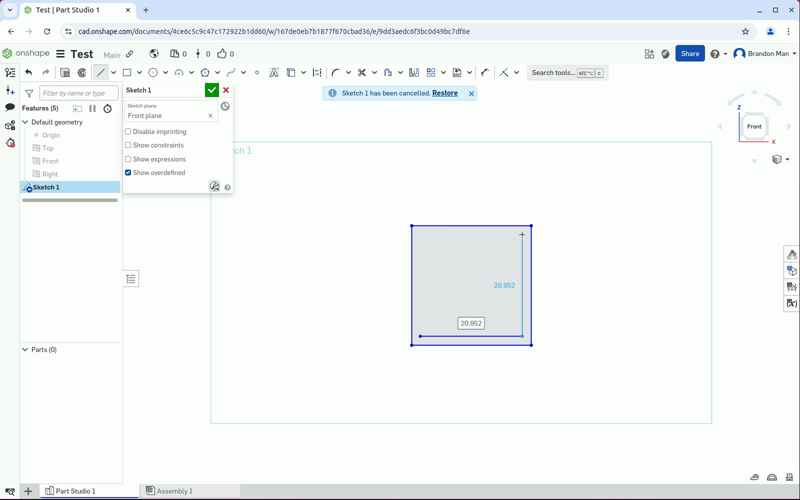
key_up(shift)
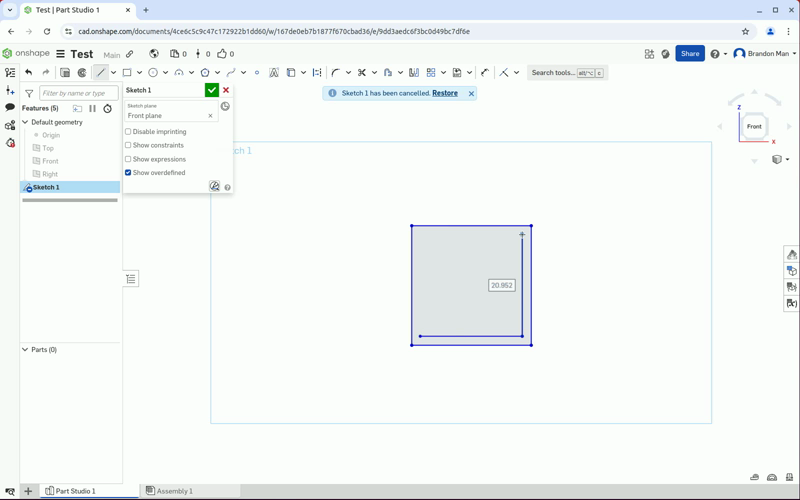
key_down(shift)
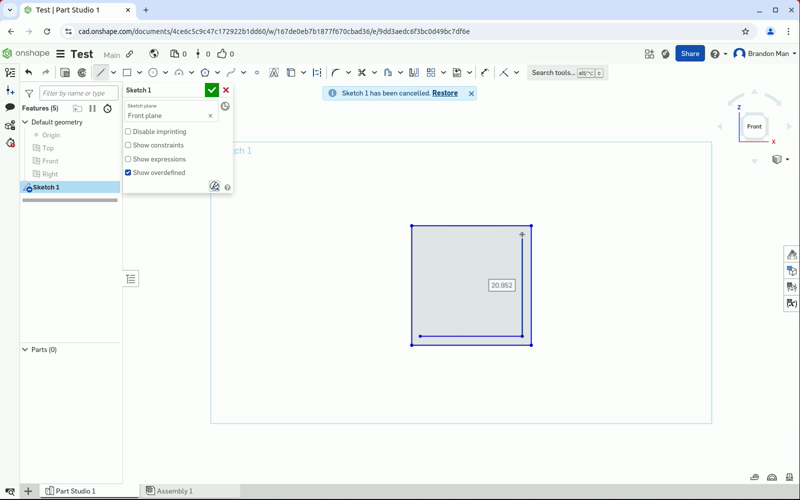
mouse_move(420, 234)
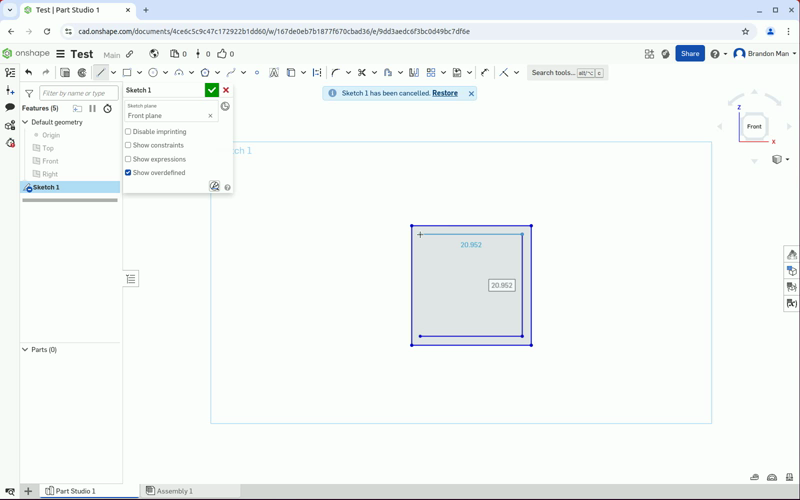
click(420, 234)
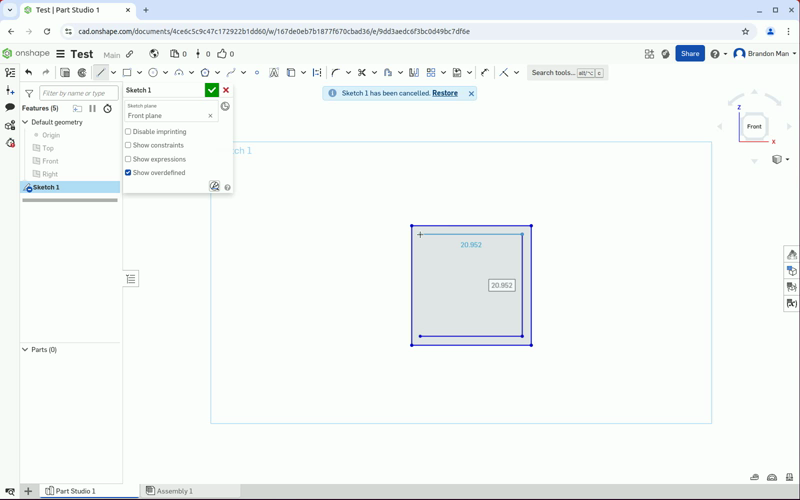
key_up(shift)
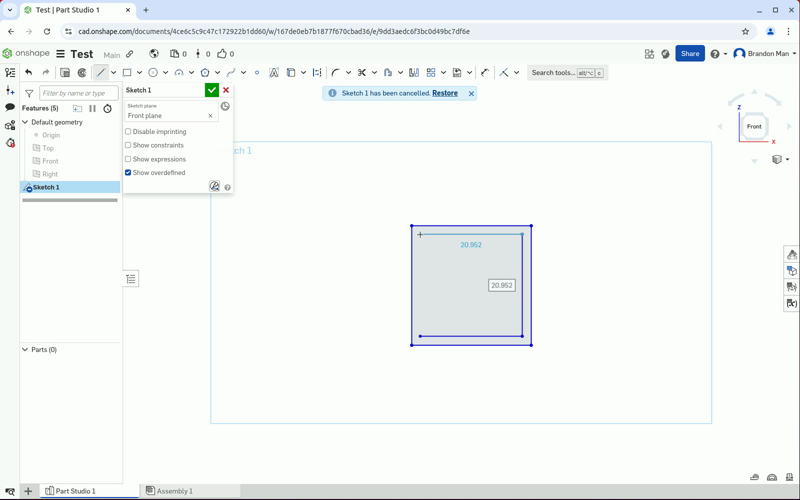
key_down(shift)
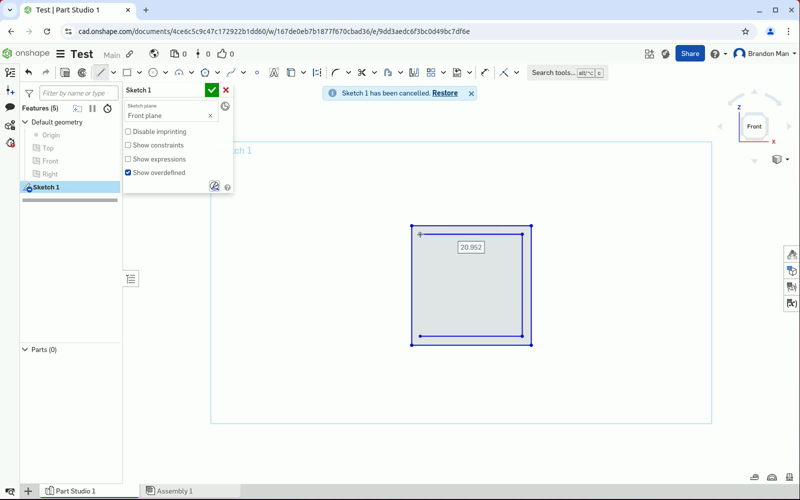
mouse_move(420, 336)
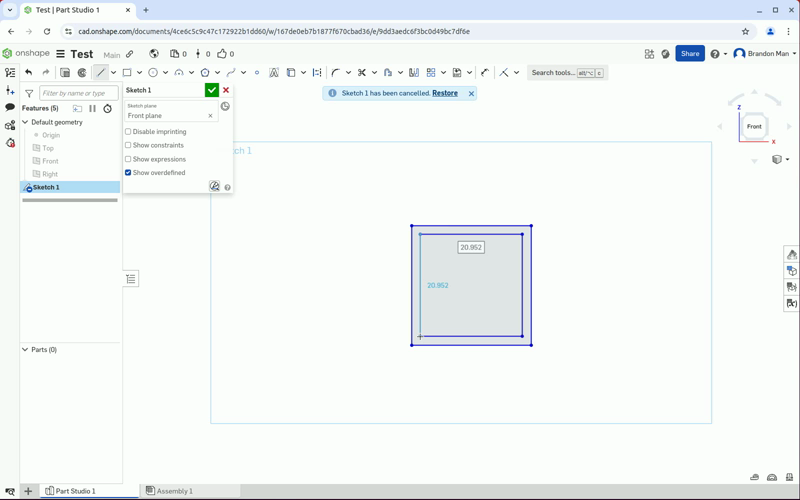
key_up(shift)
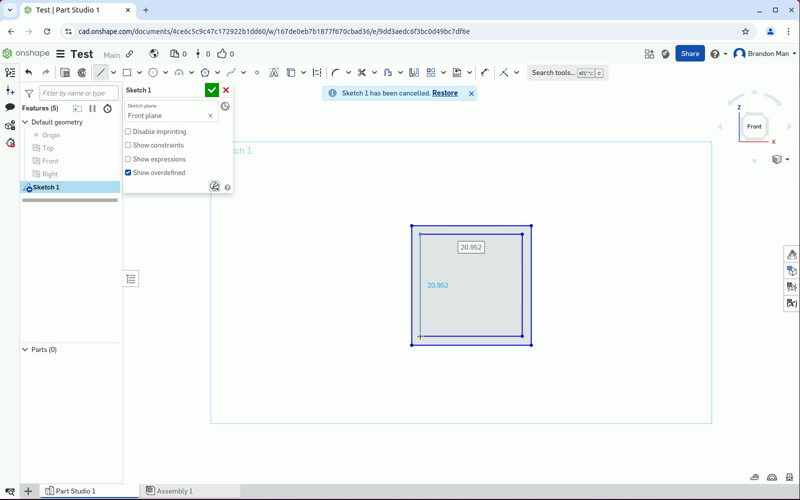
click(420, 336)
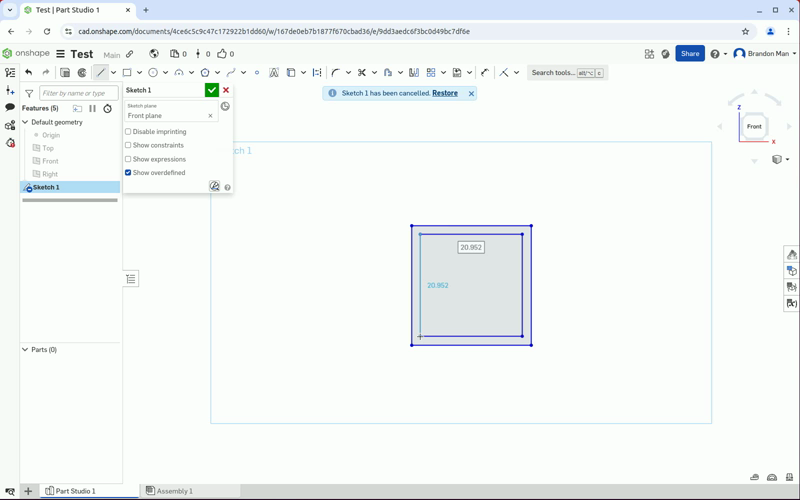
key(esc)
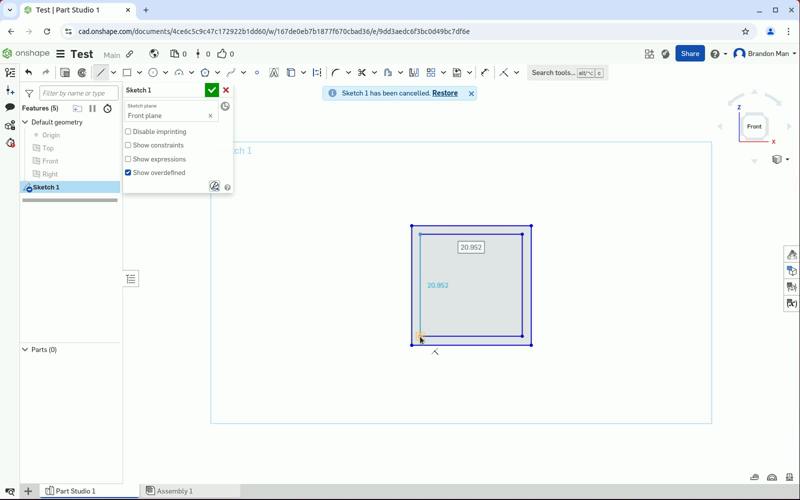
mouse_move(498, 231)
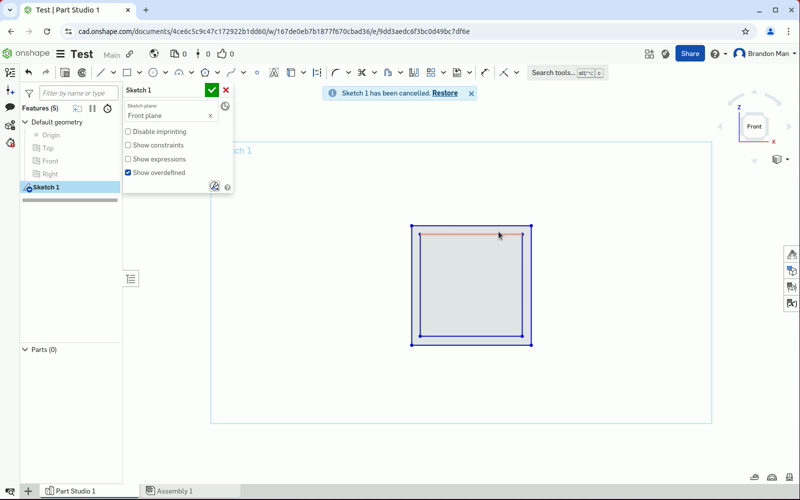
click(498, 231)
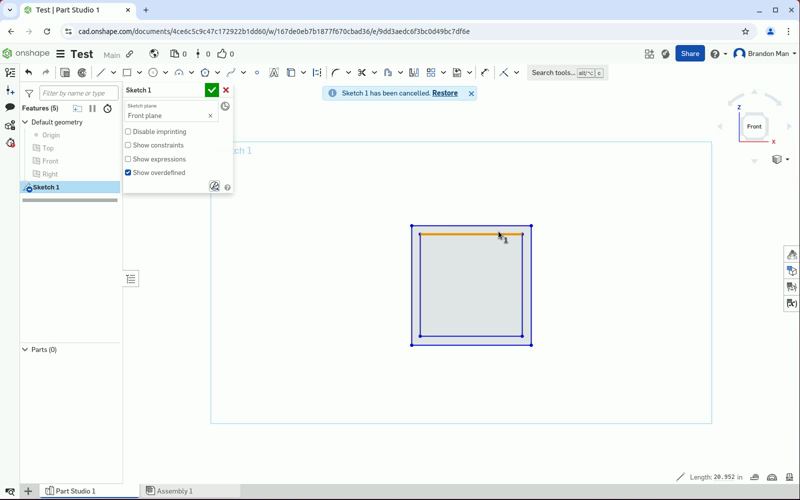
mouse_move(73, 352)
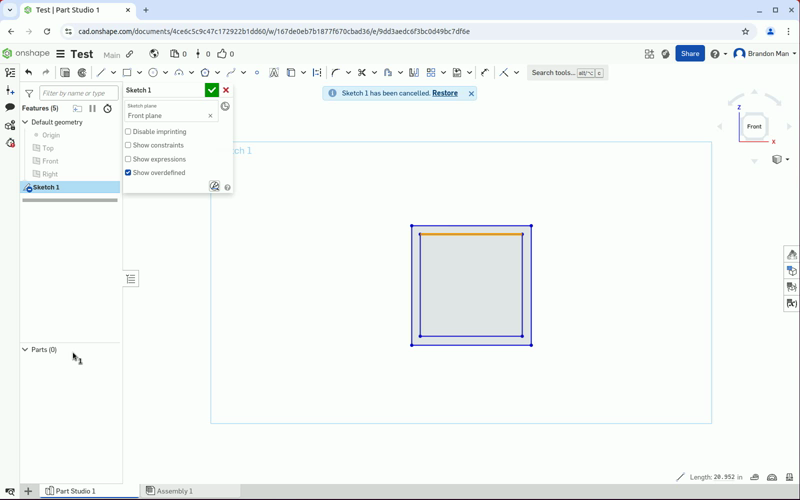
key(shift+y)
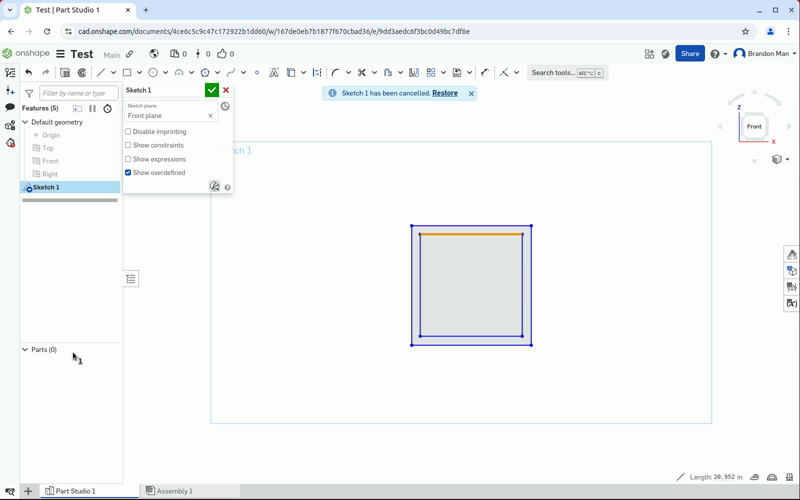
key(shift+e)
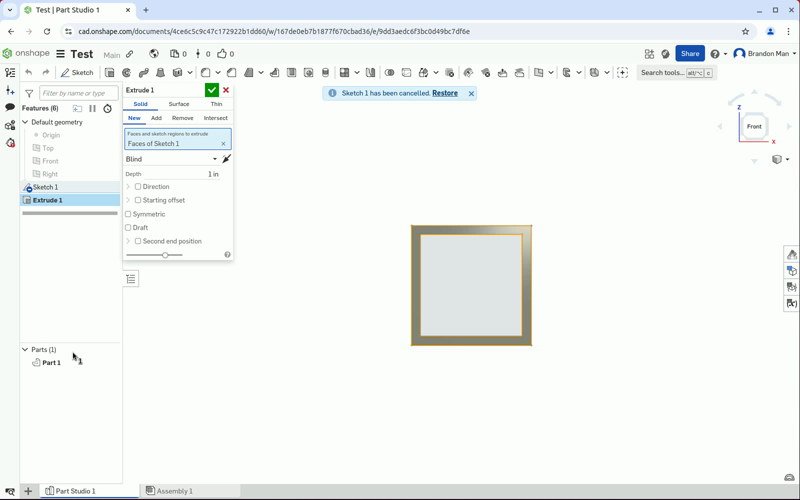
mouse_move(143, 106)
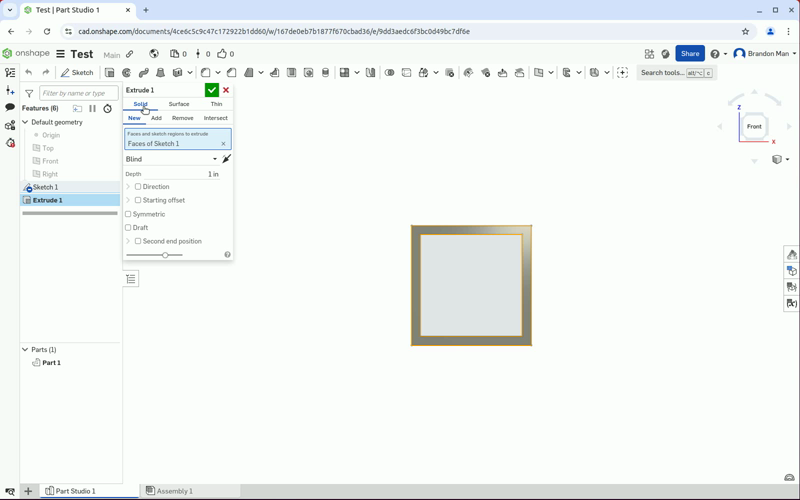
click(143, 106)
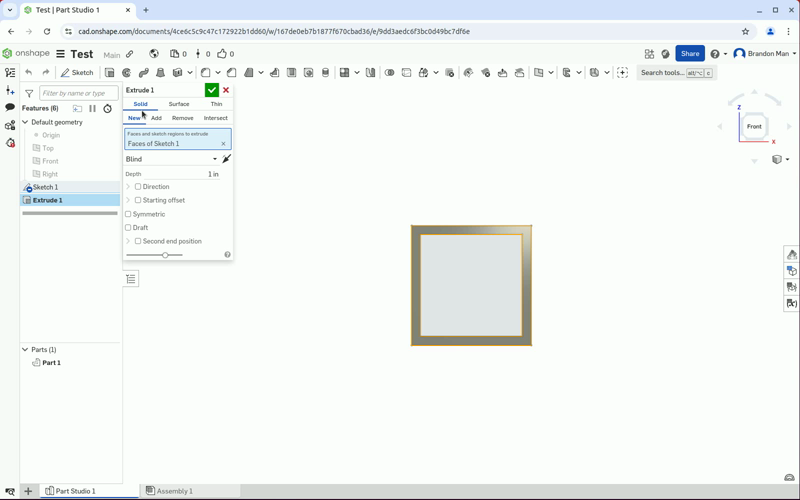
mouse_move(137, 120)
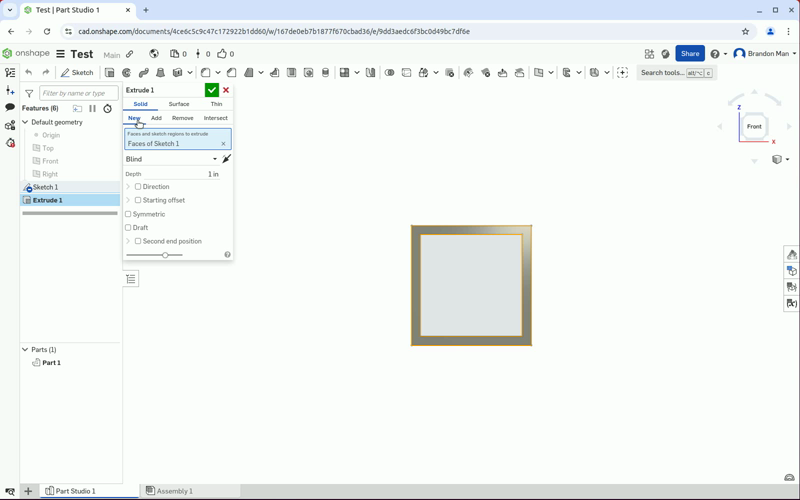
click(137, 120)
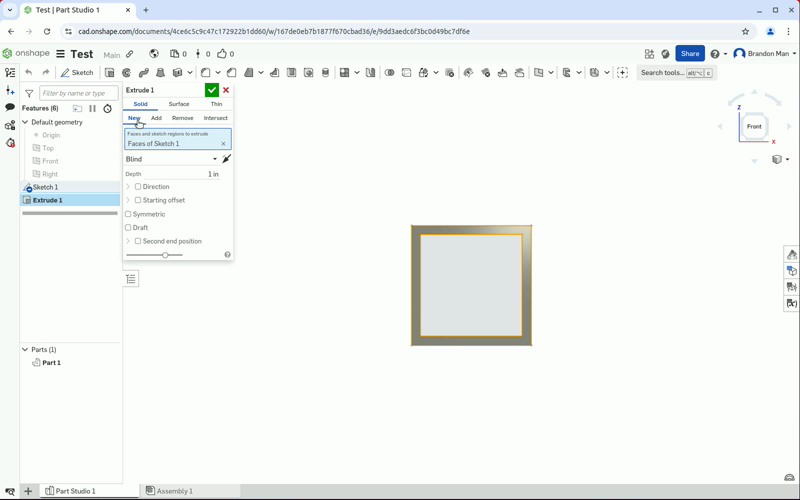
key(tab, 4)
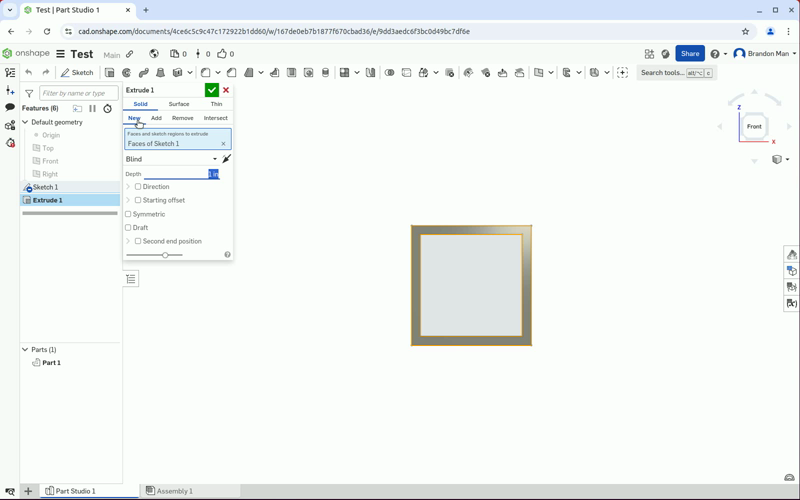
text(23.108)
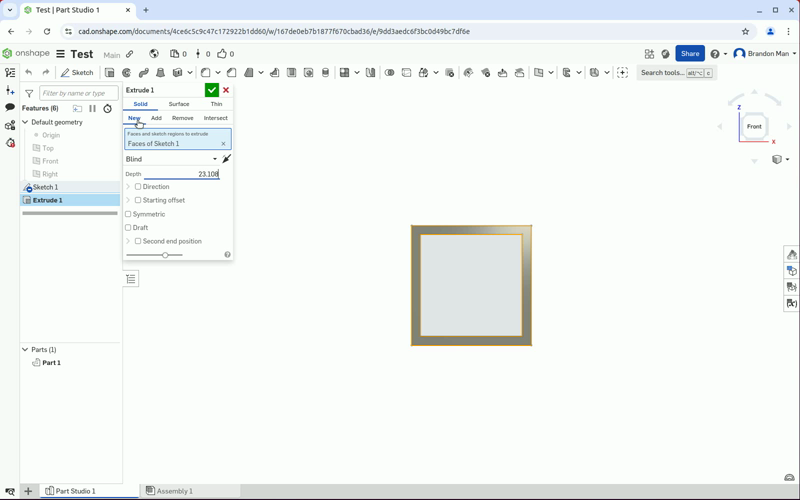
key(enter)
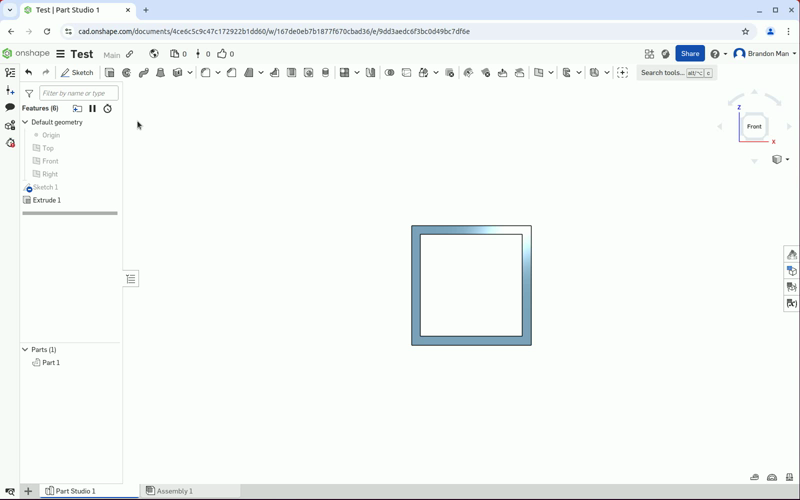
key(shift+h)
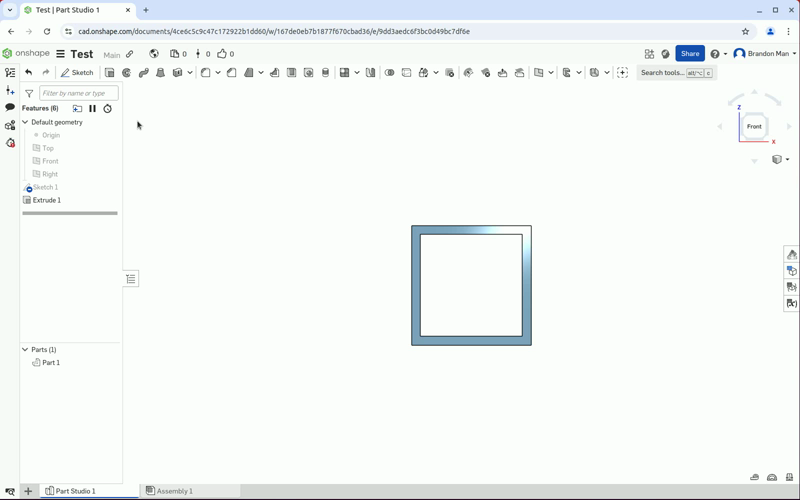
key(shift+h)
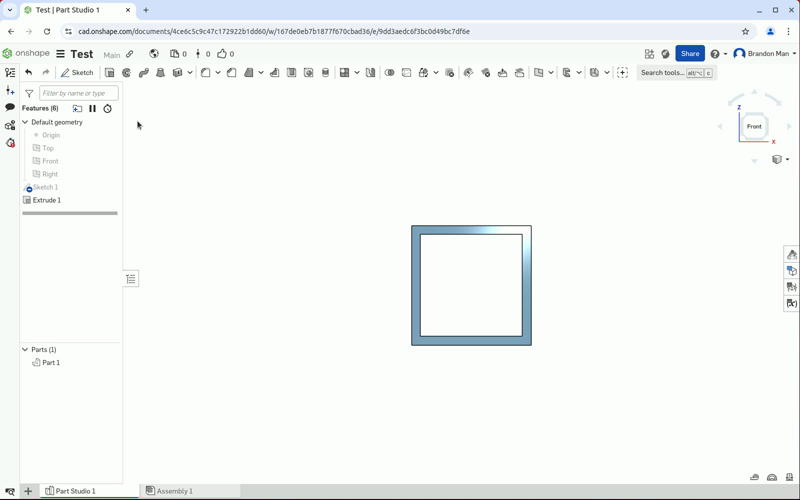
mouse_move(73, 189)
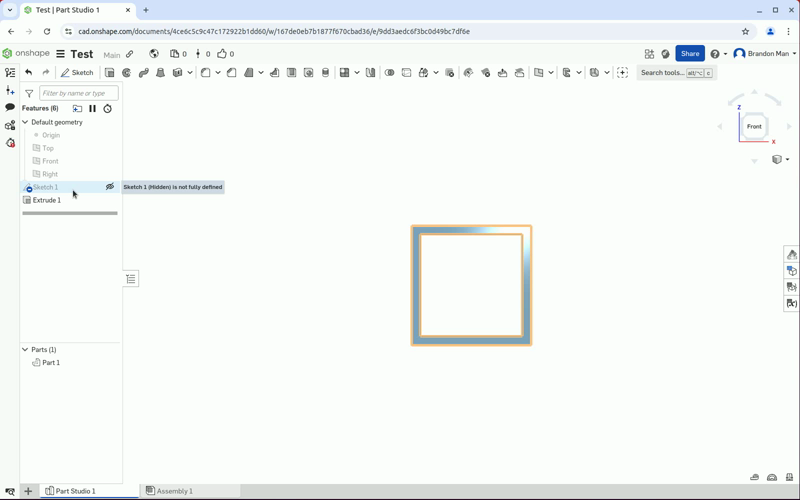
click(73, 189)
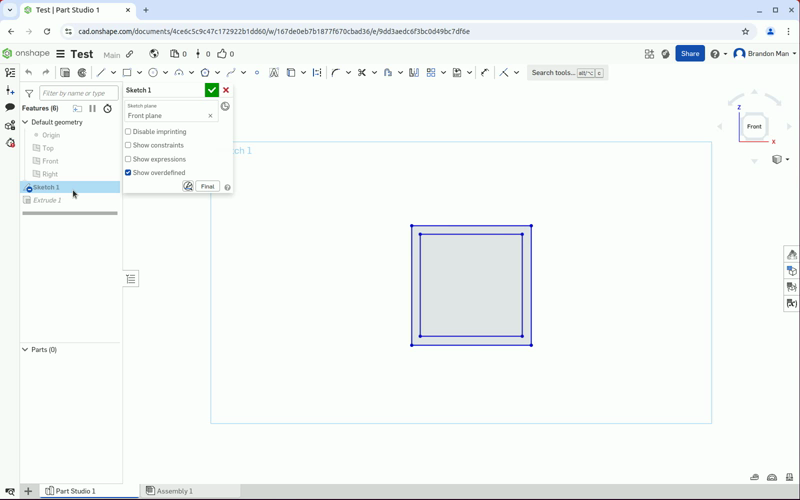
mouse_move(229, 92)
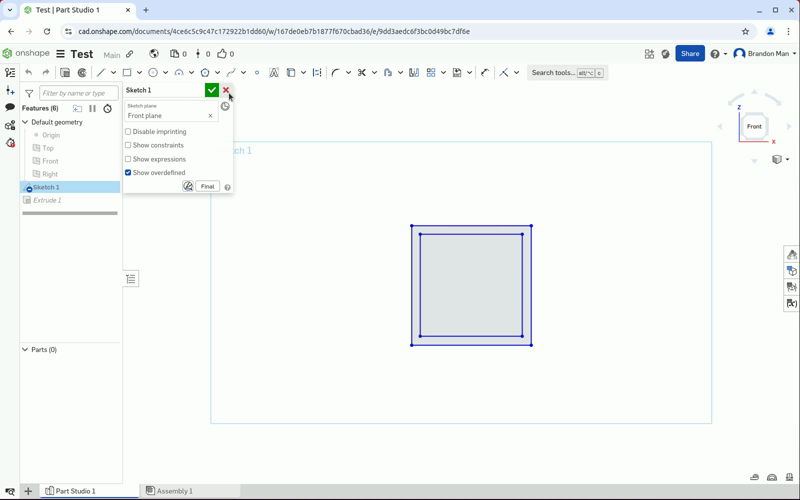
click(229, 92)
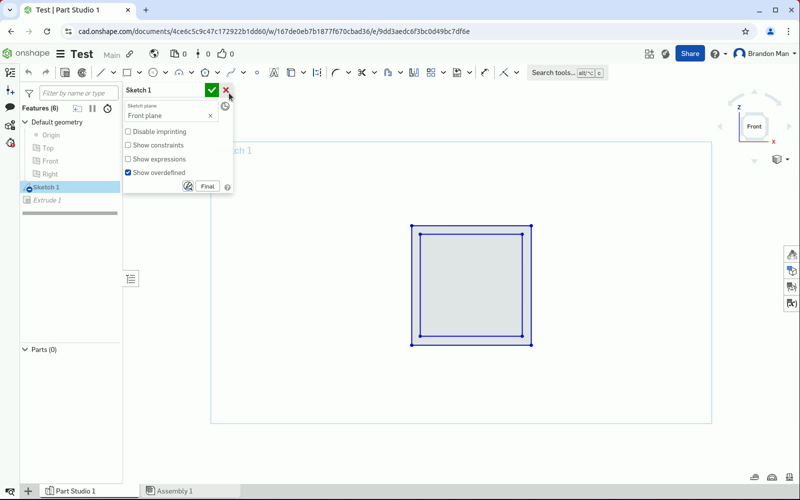
key(shift+s)
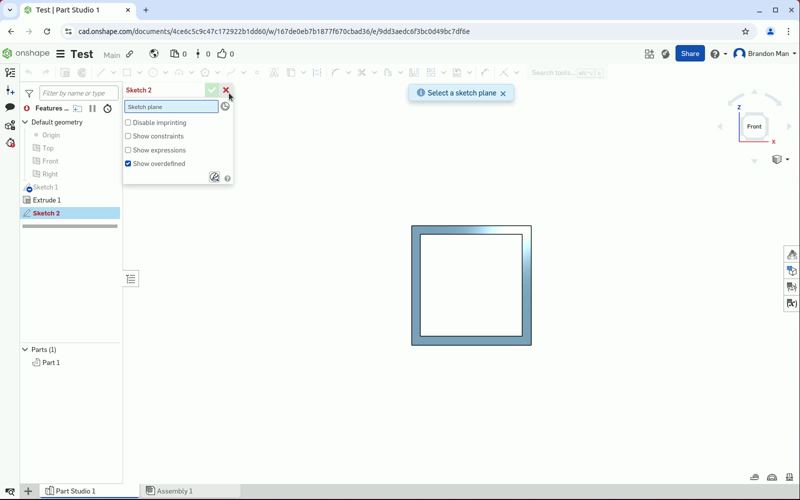
mouse_move(73, 163)
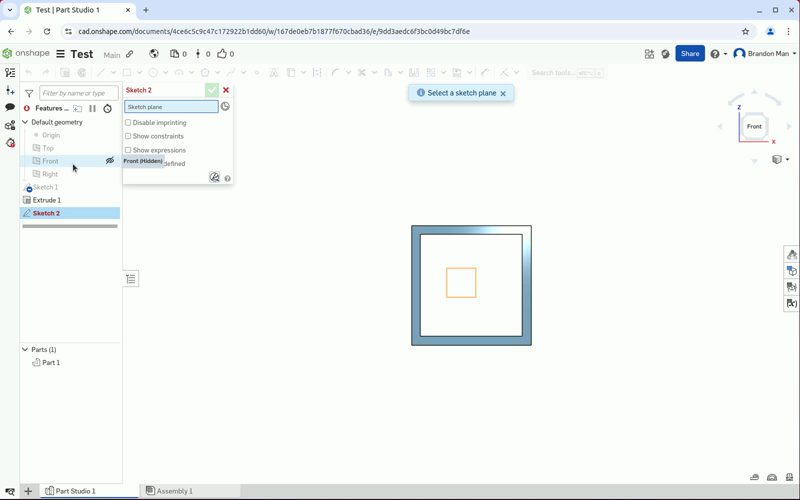
click(73, 163)
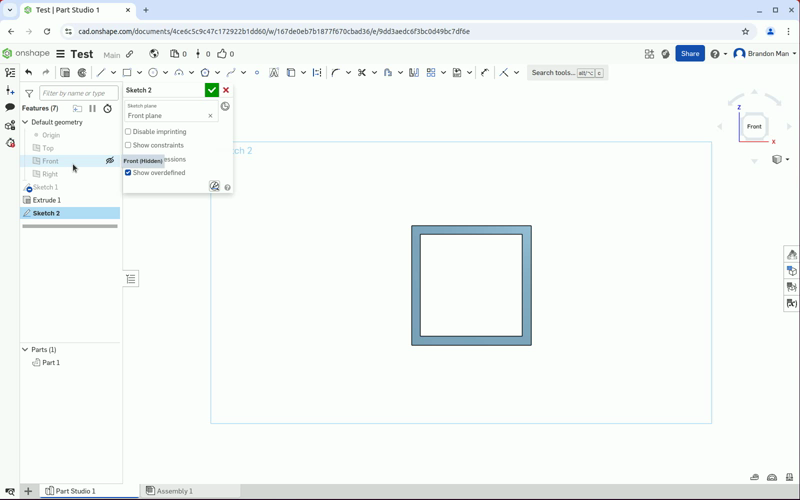
mouse_move(73, 352)
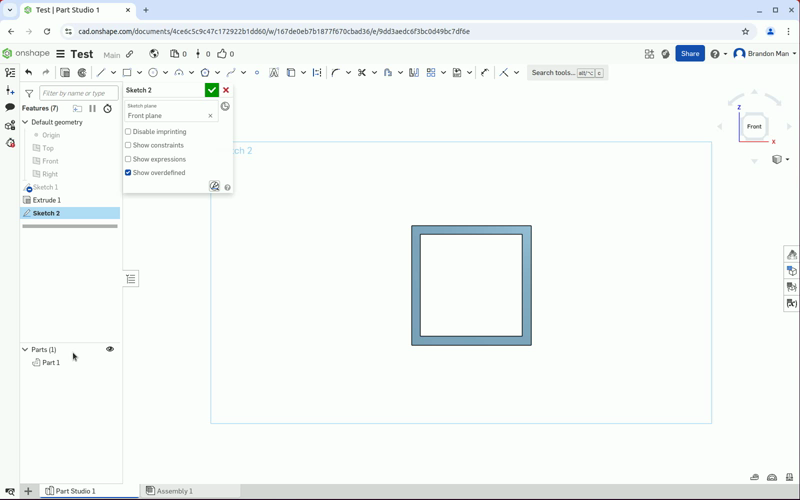
key(y)
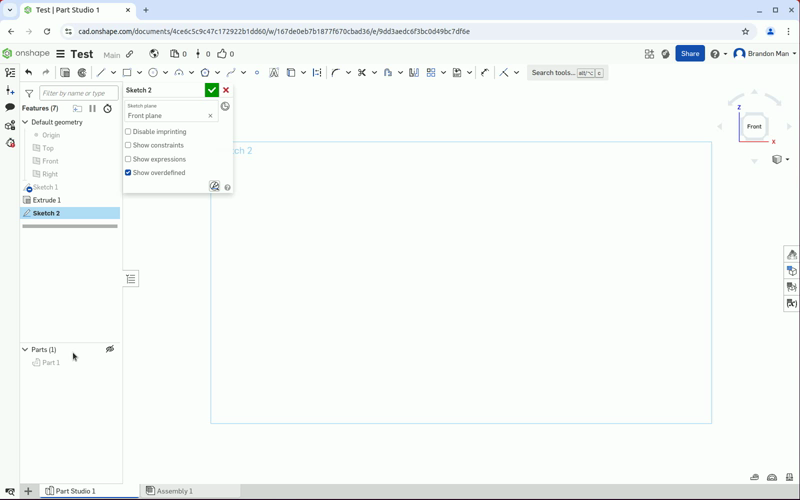
key(l)
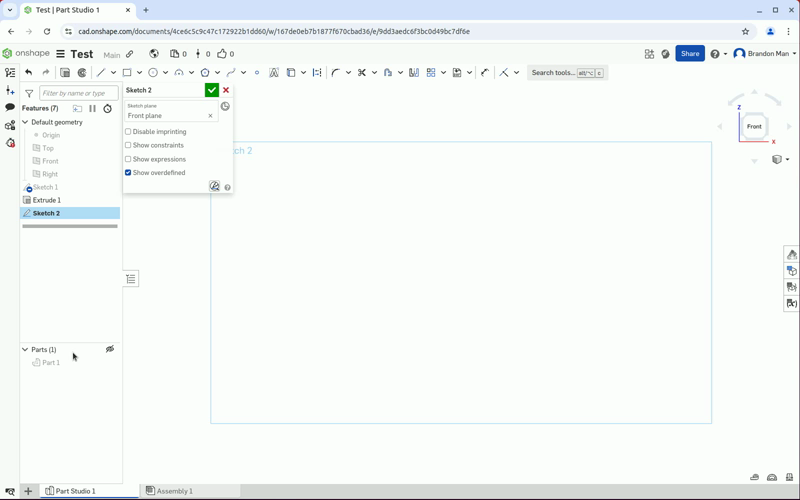
key_down(shift)
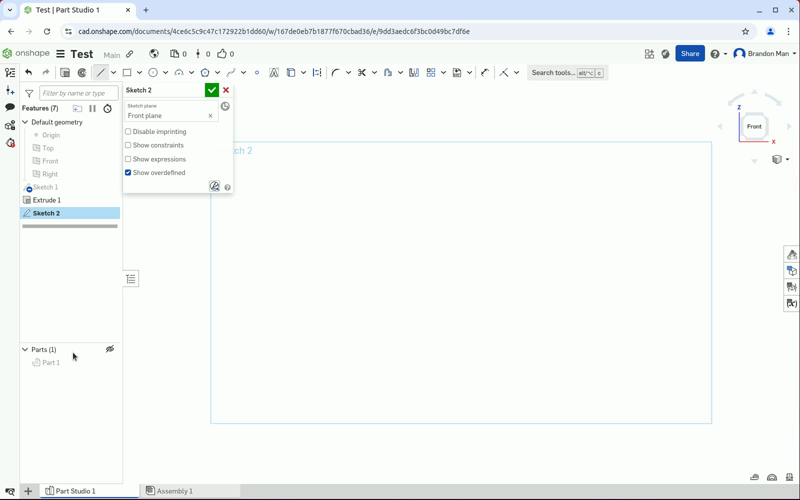
mouse_move(420, 335)
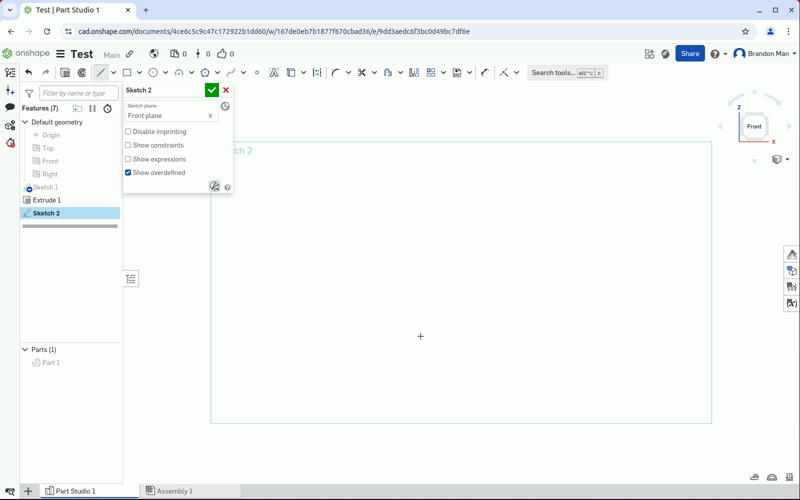
click(420, 335)
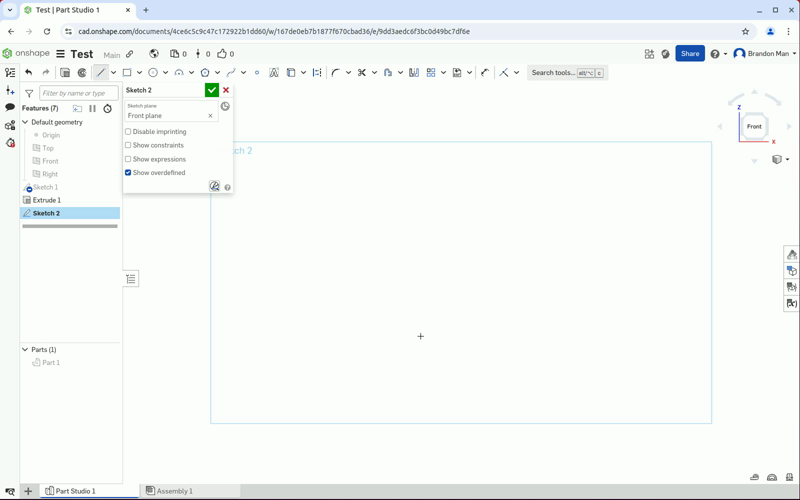
key_up(shift)
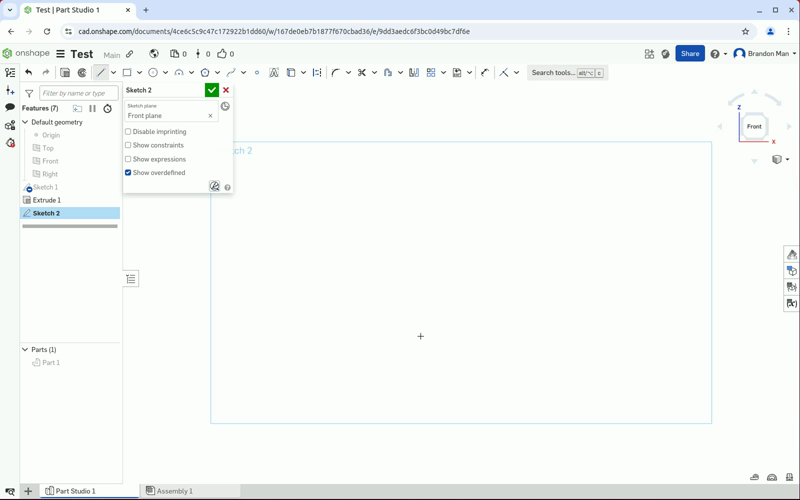
key_down(shift)
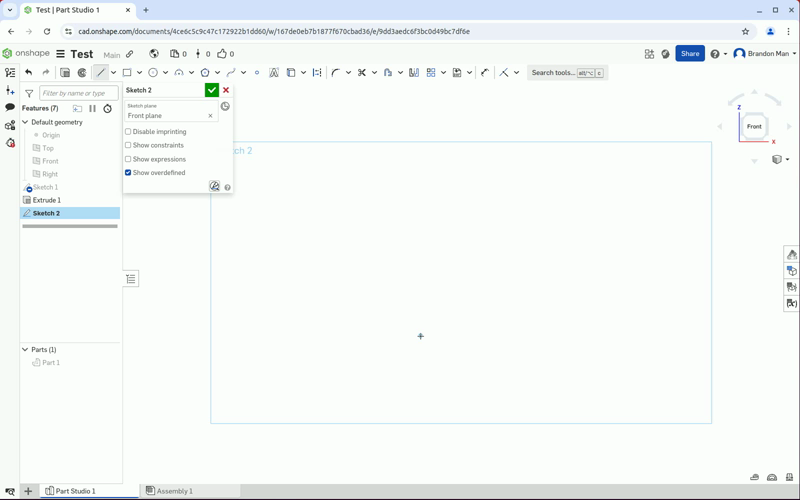
mouse_move(521, 335)
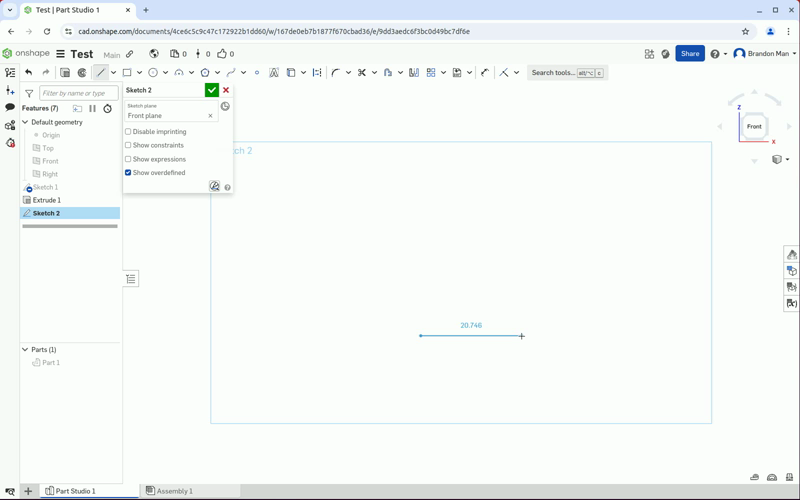
click(521, 335)
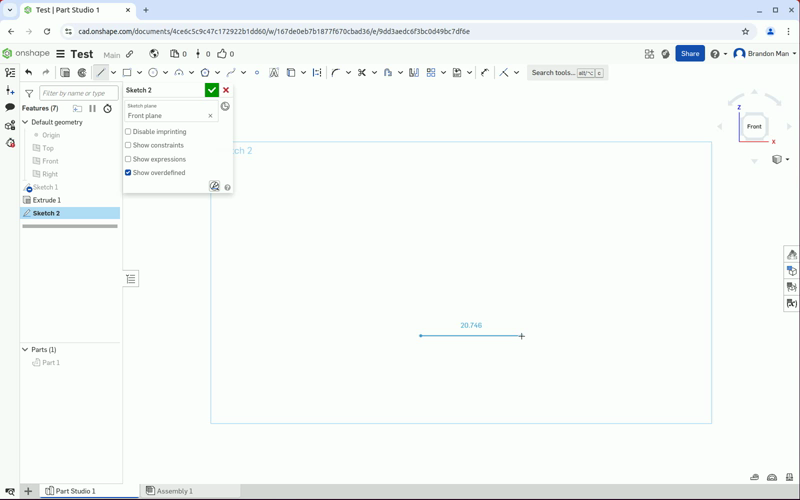
key_up(shift)
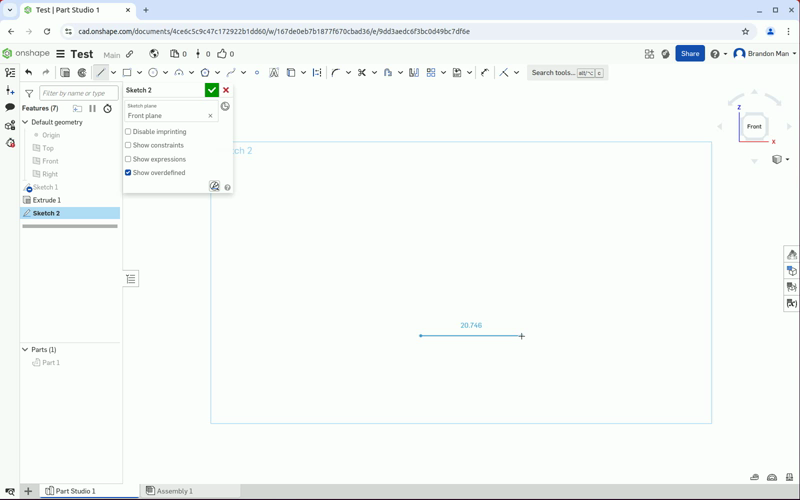
key_down(shift)
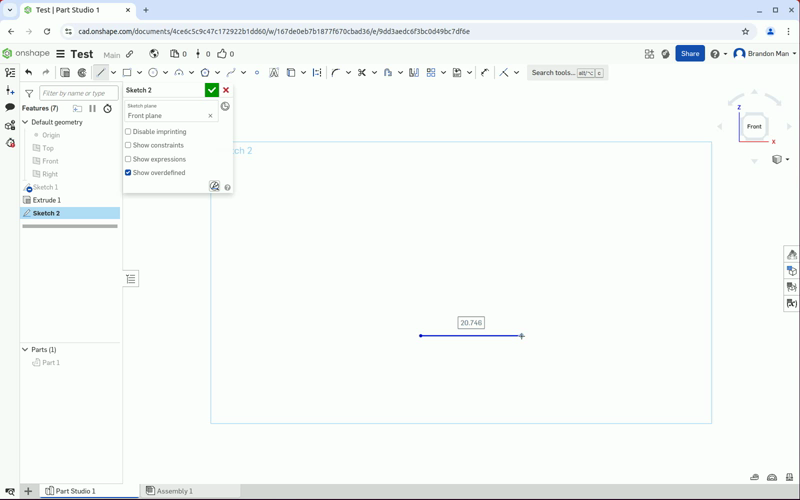
mouse_move(521, 234)
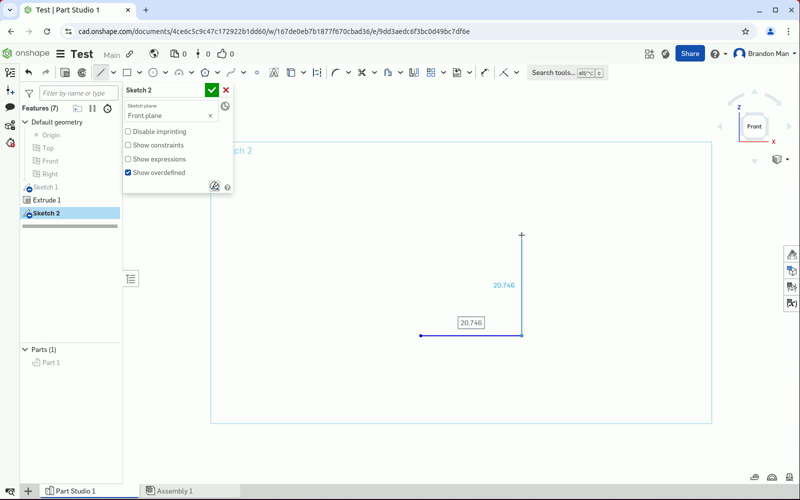
click(521, 234)
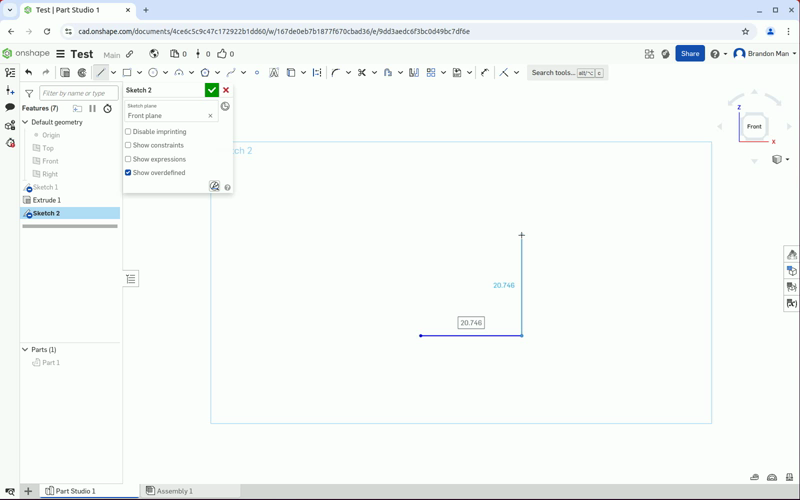
key_up(shift)
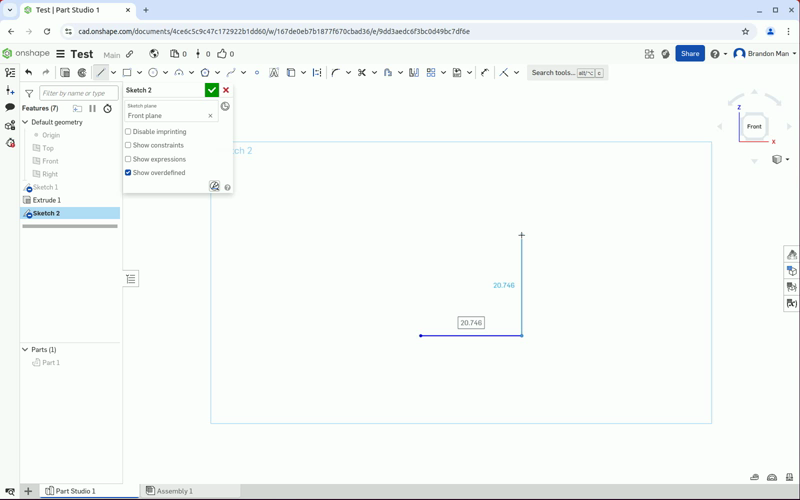
key_down(shift)
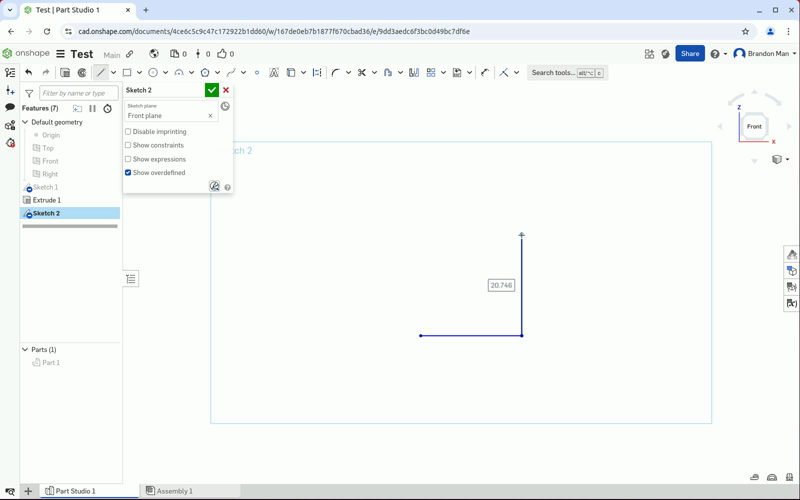
mouse_move(420, 234)
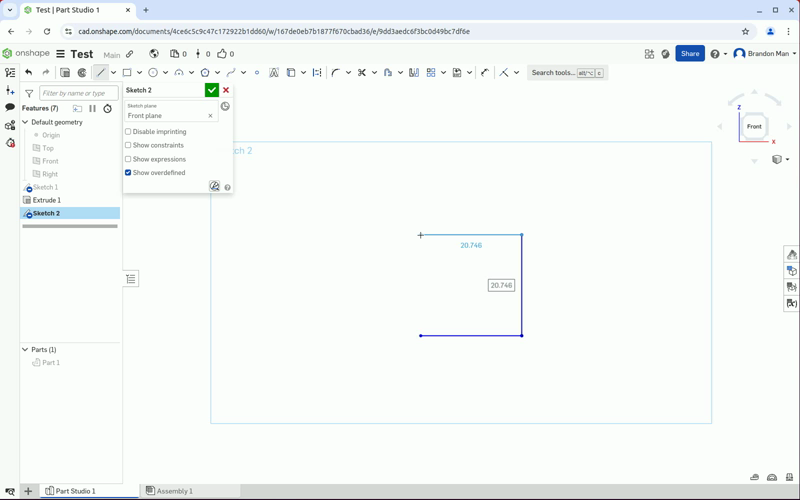
click(420, 234)
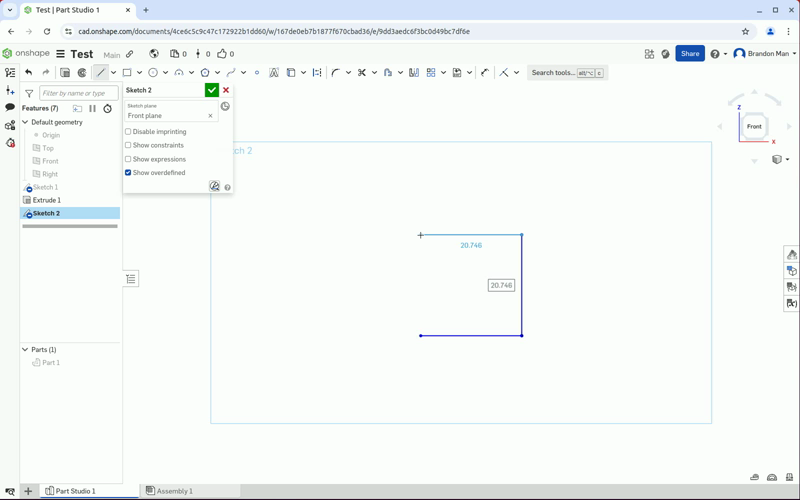
key_up(shift)
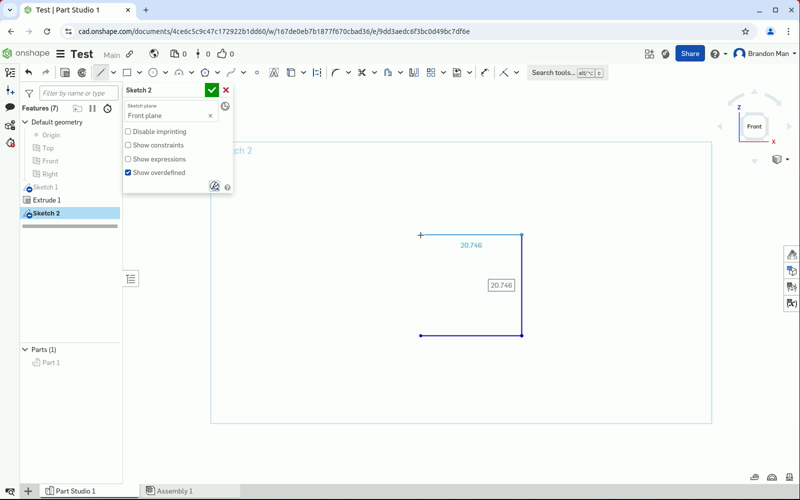
key_down(shift)
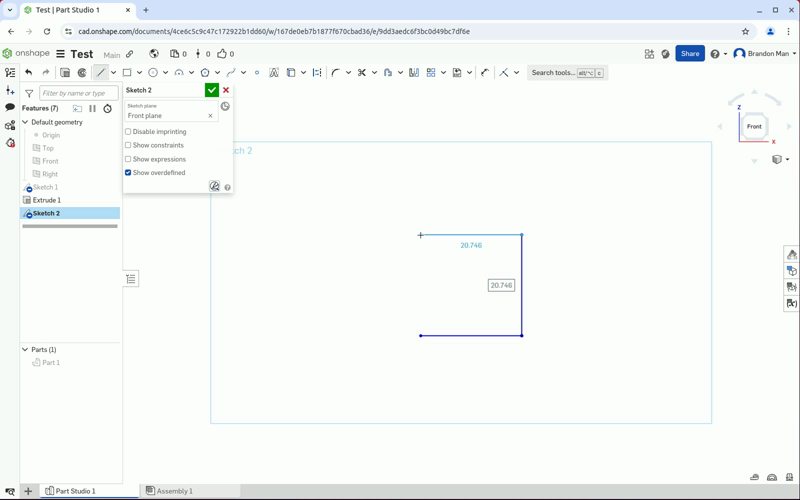
mouse_move(420, 335)
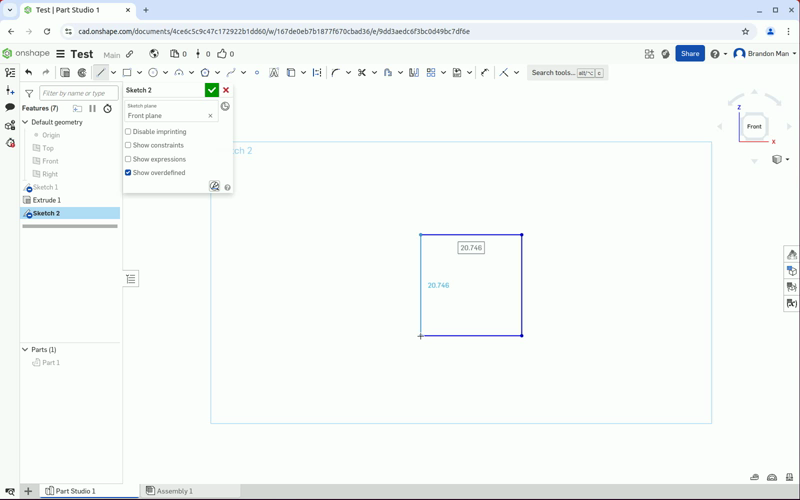
key_up(shift)
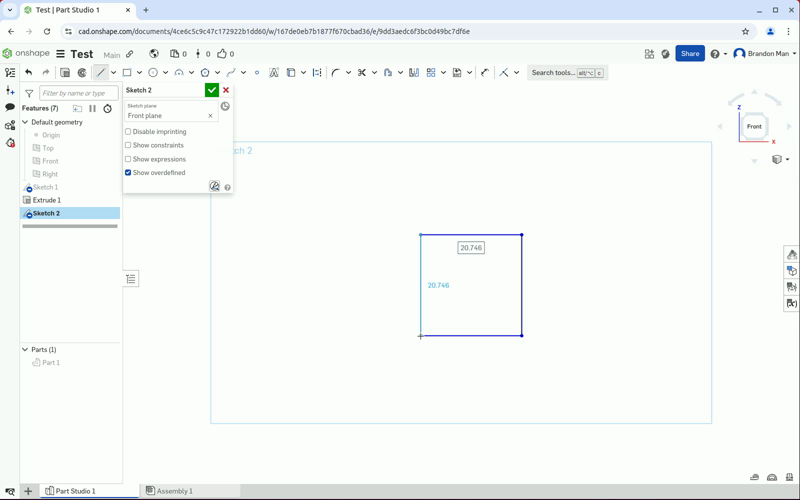
click(420, 335)
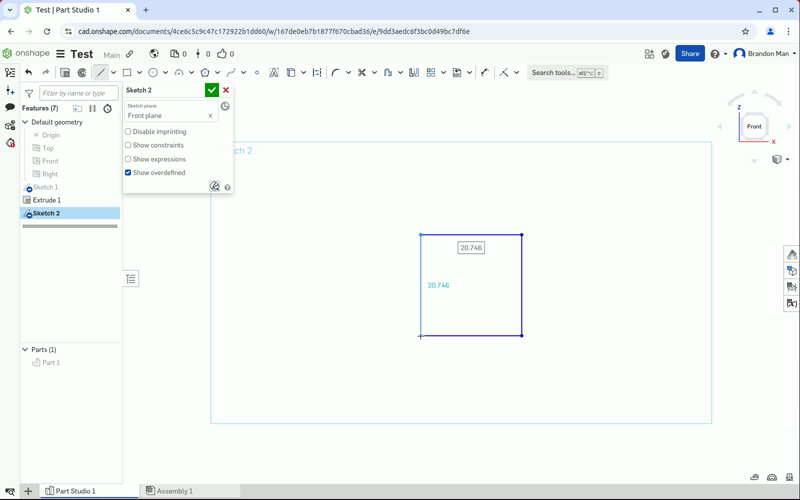
key(esc)
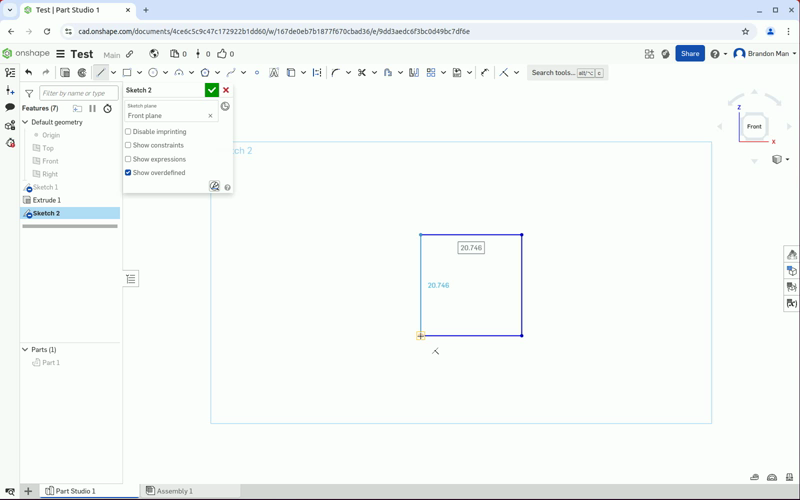
mouse_move(444, 286)
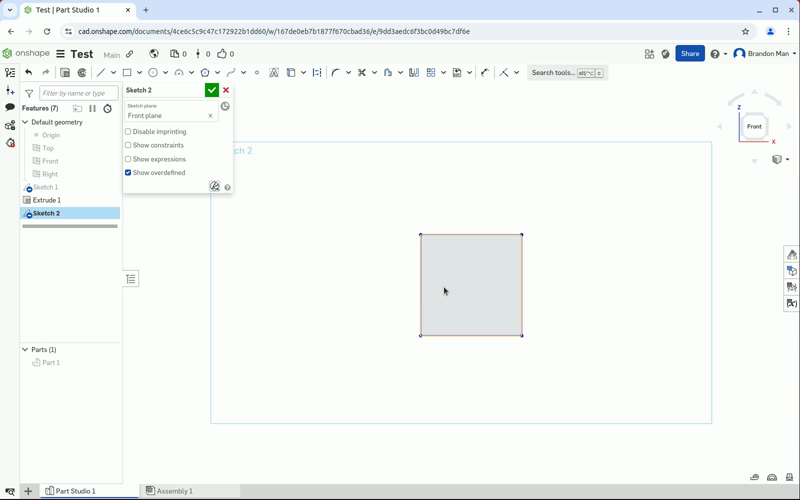
click(444, 286)
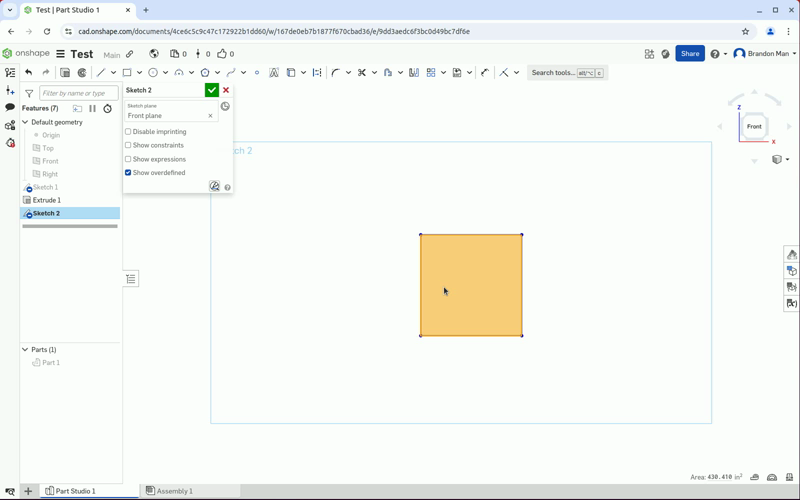
mouse_move(73, 352)
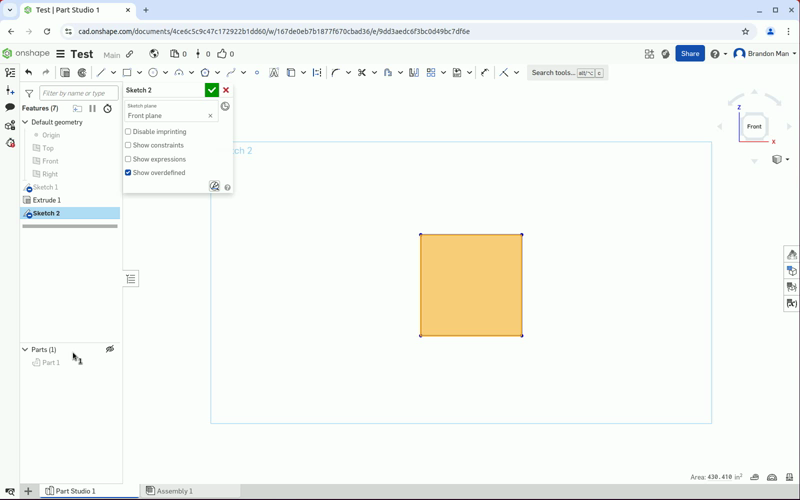
key(shift+y)
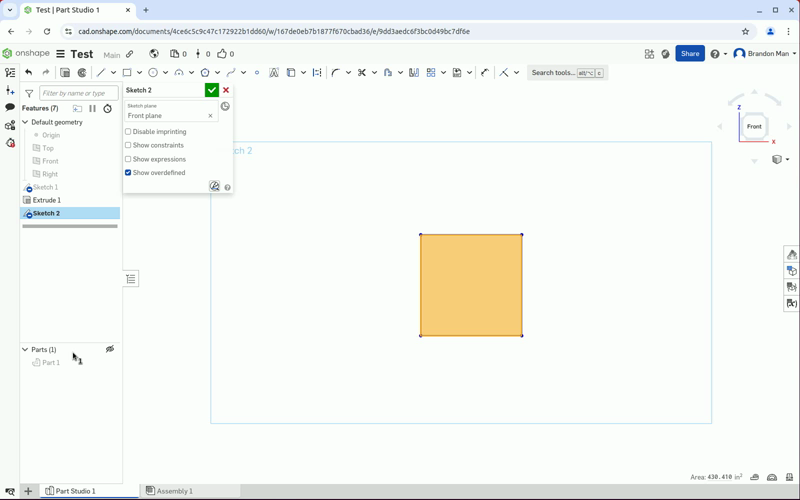
key(shift+e)
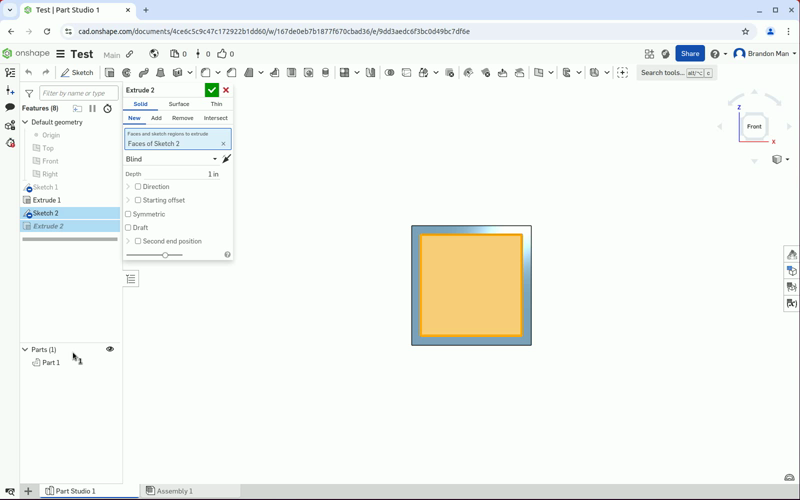
mouse_move(143, 106)
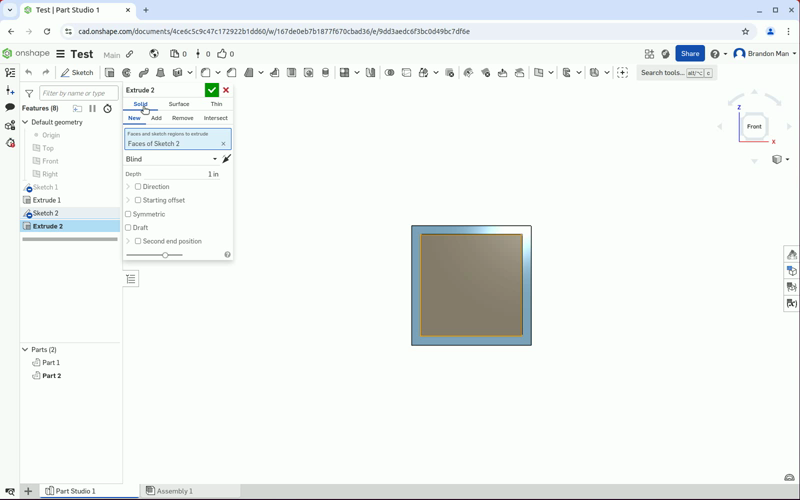
click(143, 106)
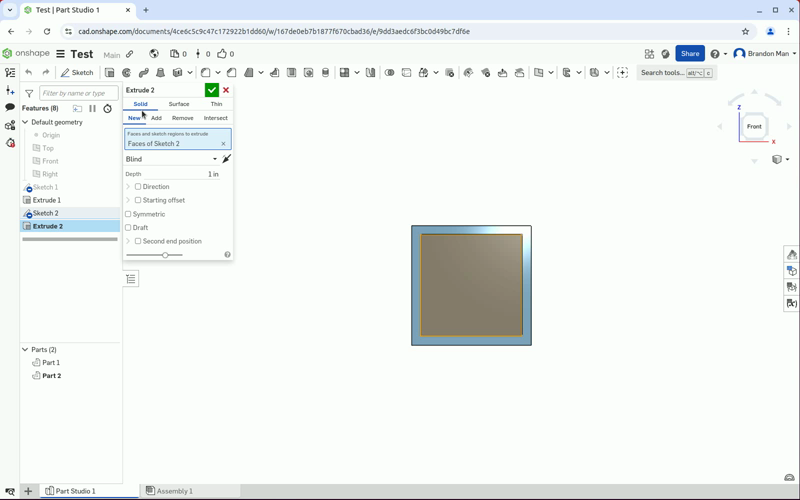
mouse_move(137, 120)
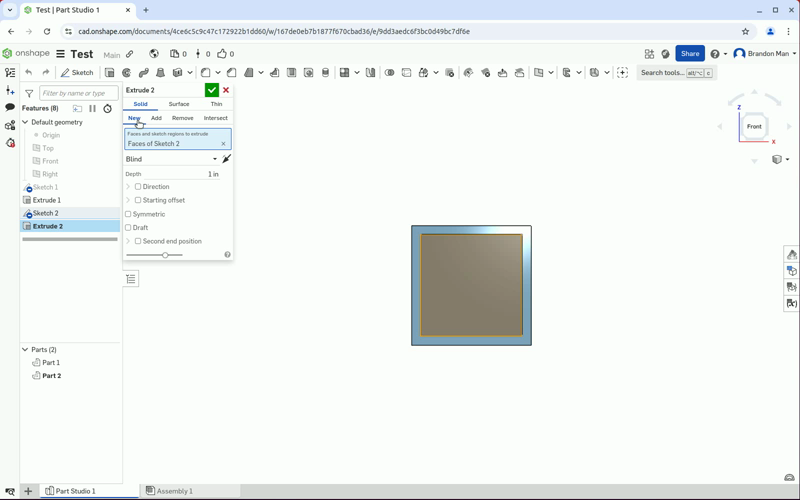
click(137, 120)
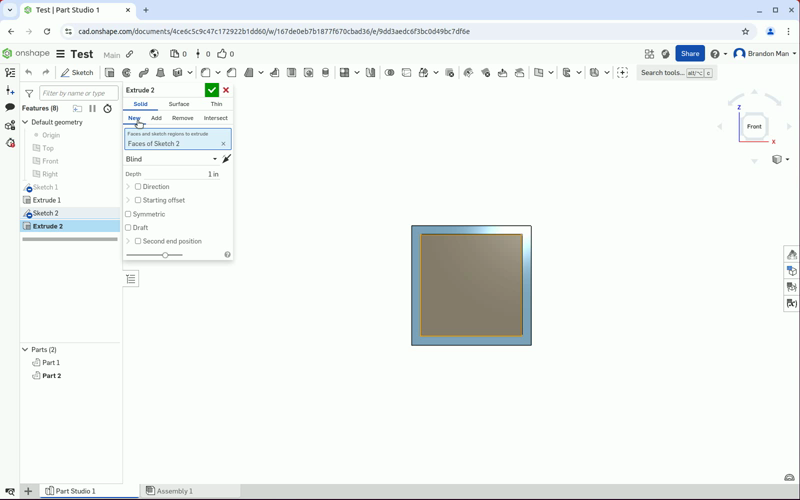
key(tab, 4)
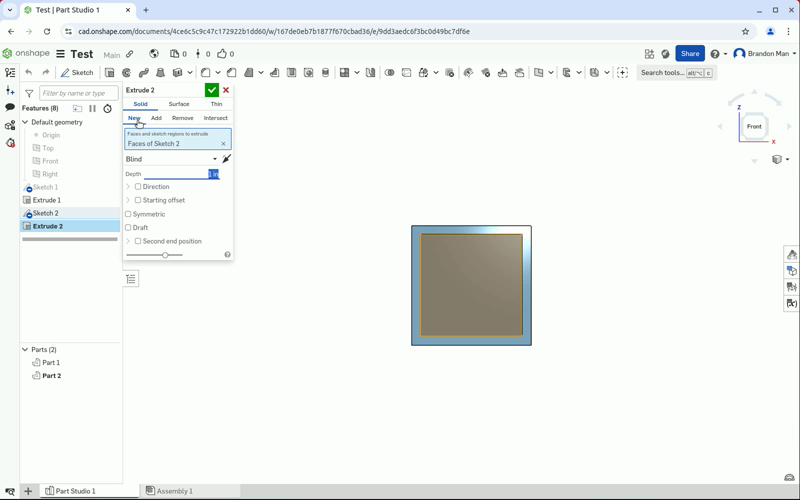
text(1.204)
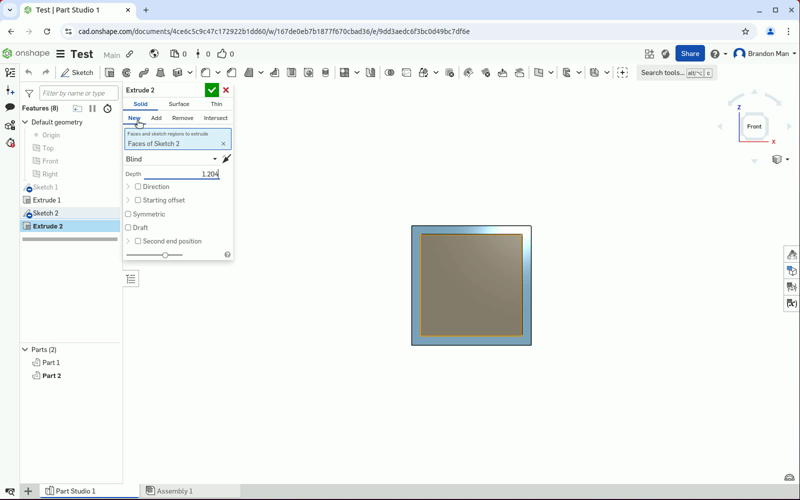
key(enter)
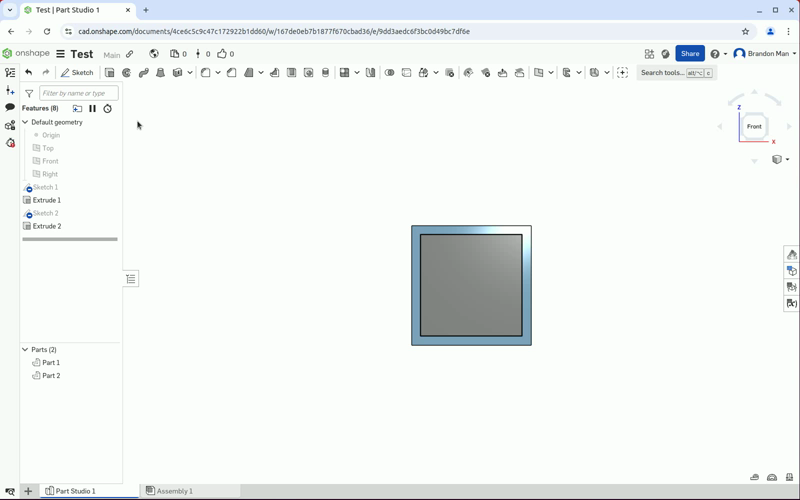
key(shift+h)
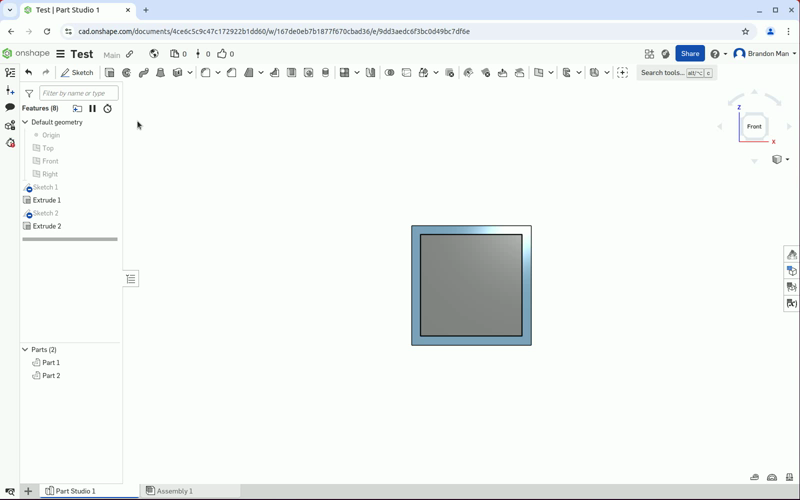
key(shift+h)
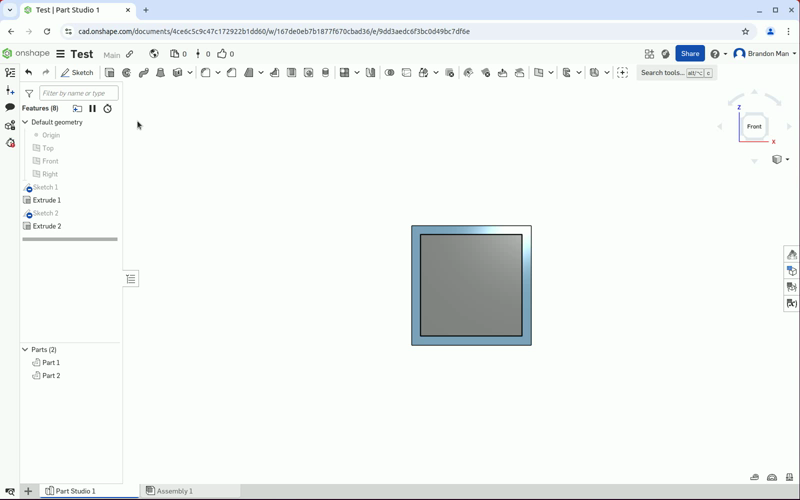
key(shift+7)
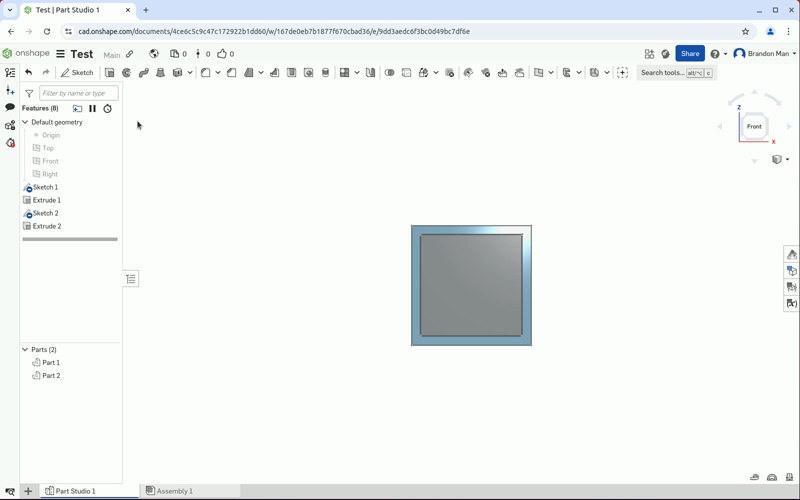
key(left, 2)
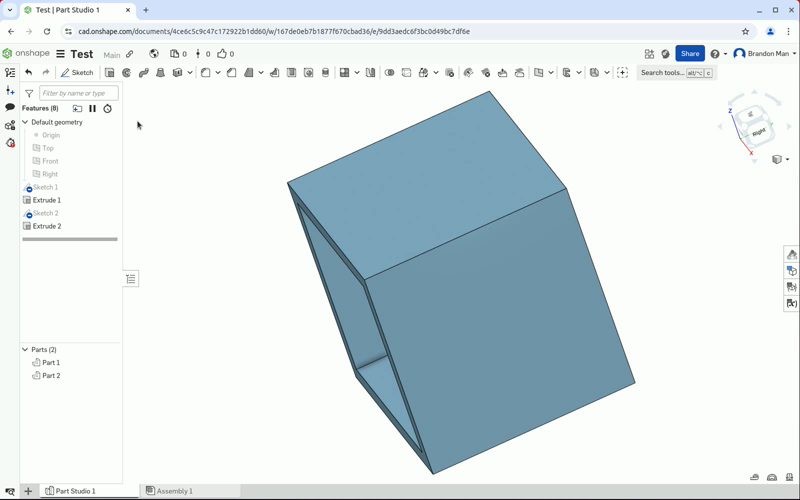
key(down, 2)
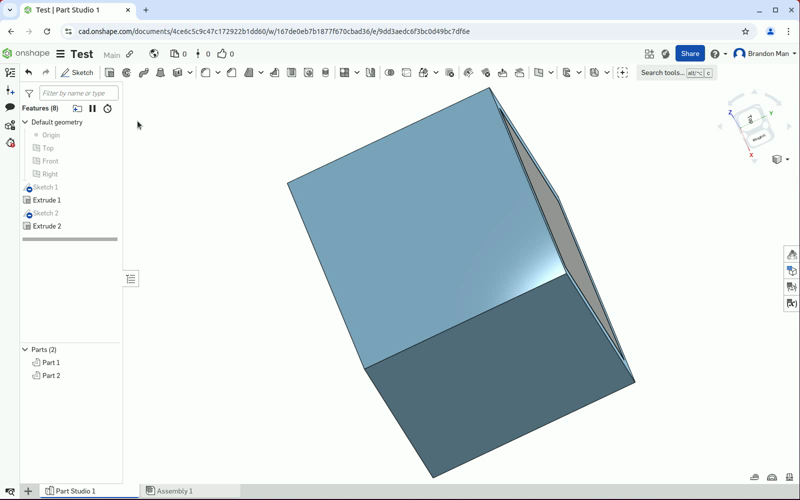
key(up, 2)
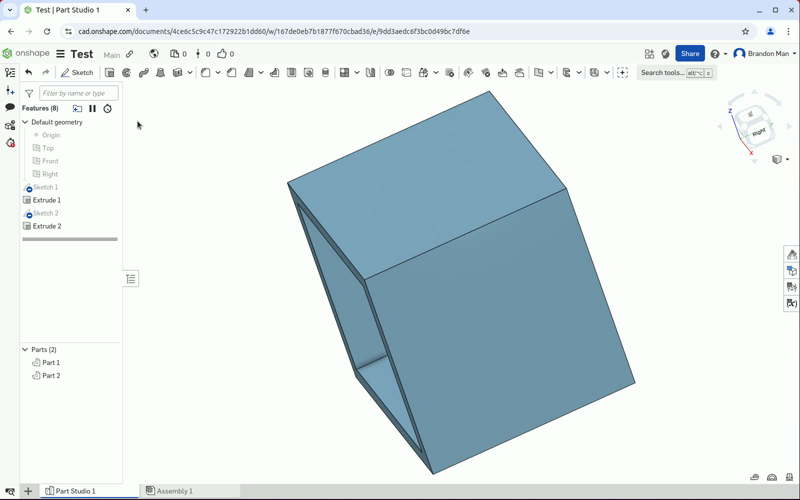
key(right, 2)
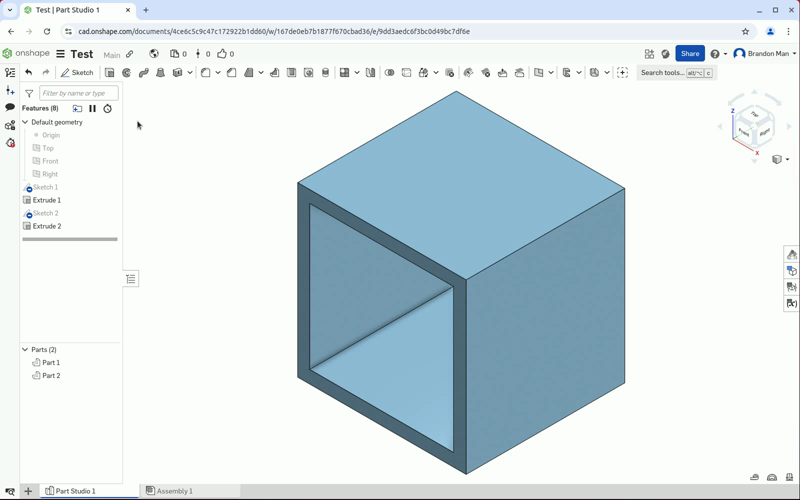
mouse_move(73, 189)
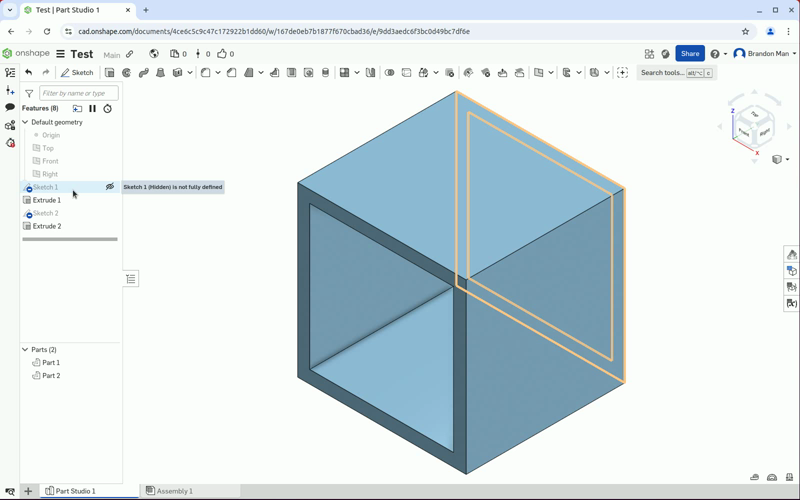
click(73, 189)